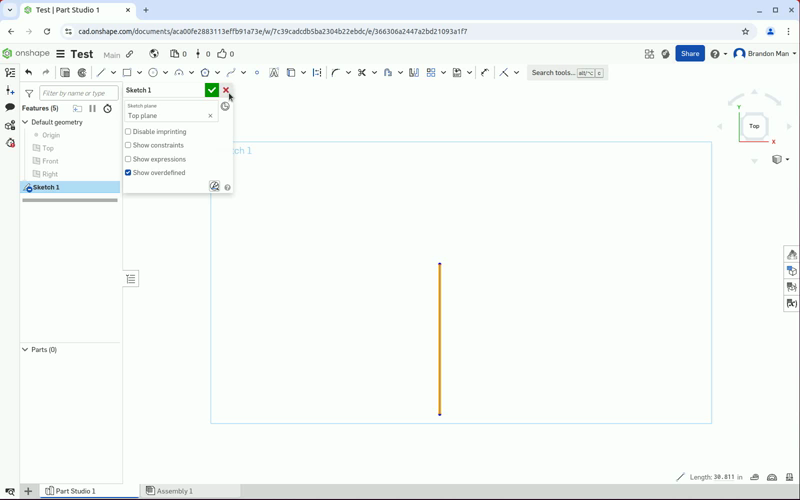
key(shift+h)
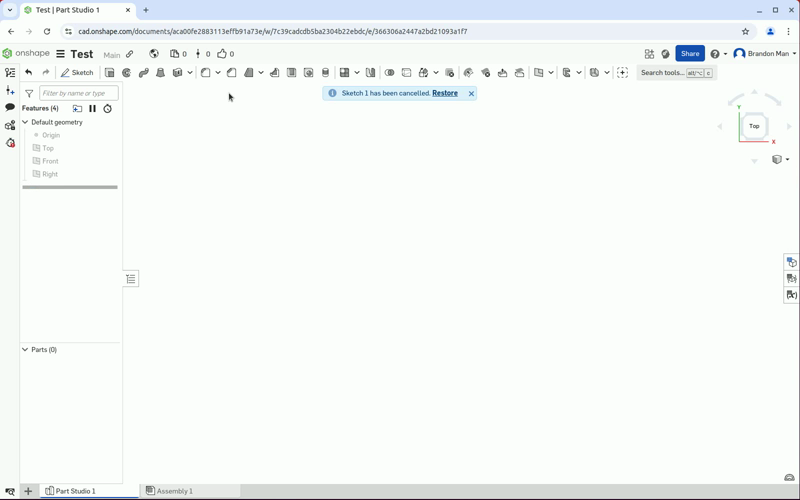
mouse_move(73, 352)
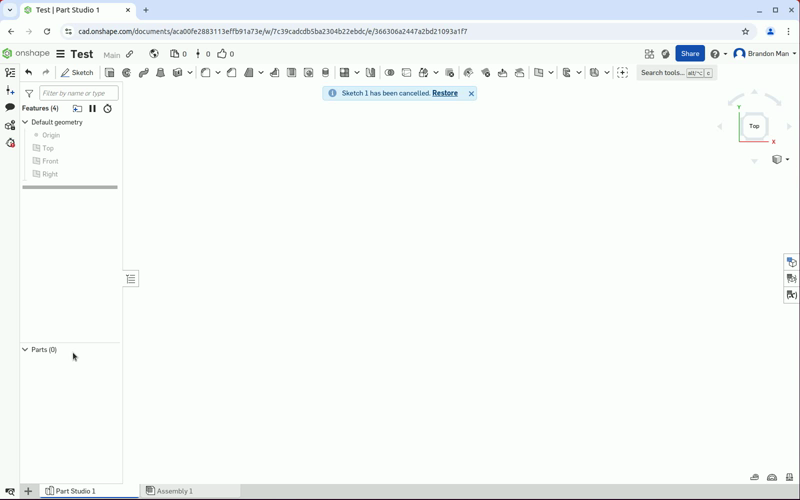
key(y)
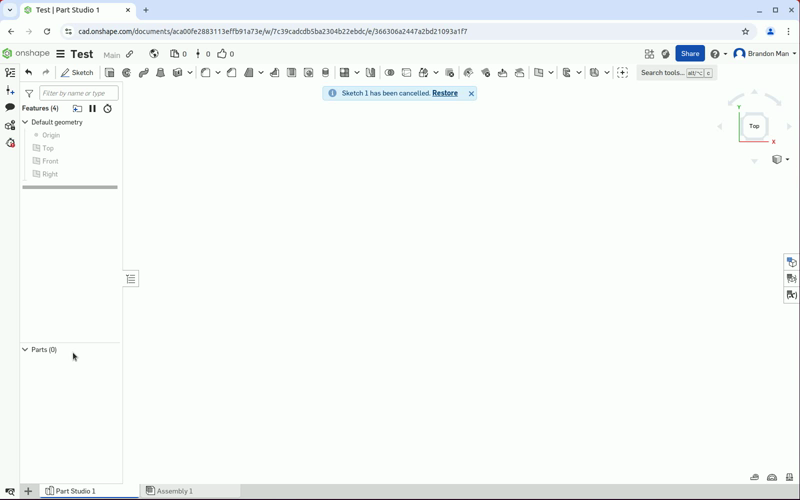
key(shift+p)
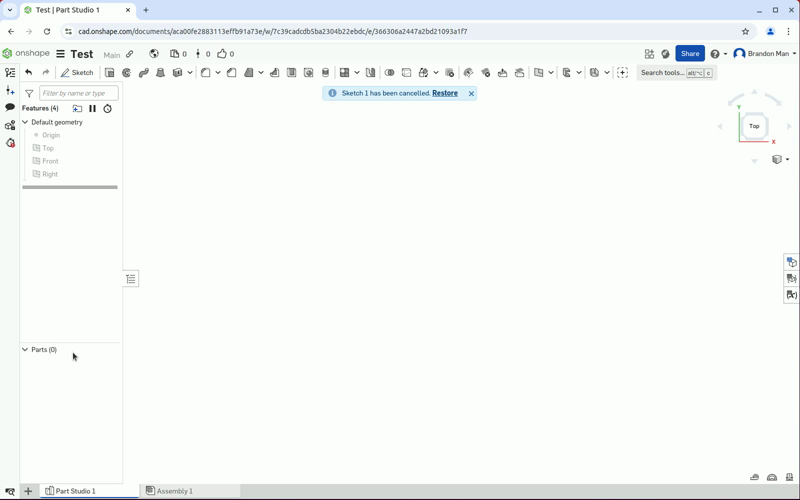
key(space)
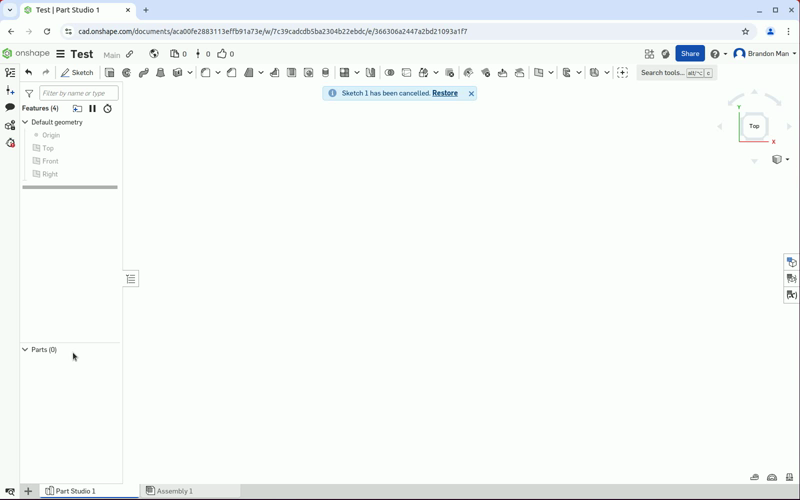
key_down(shift)
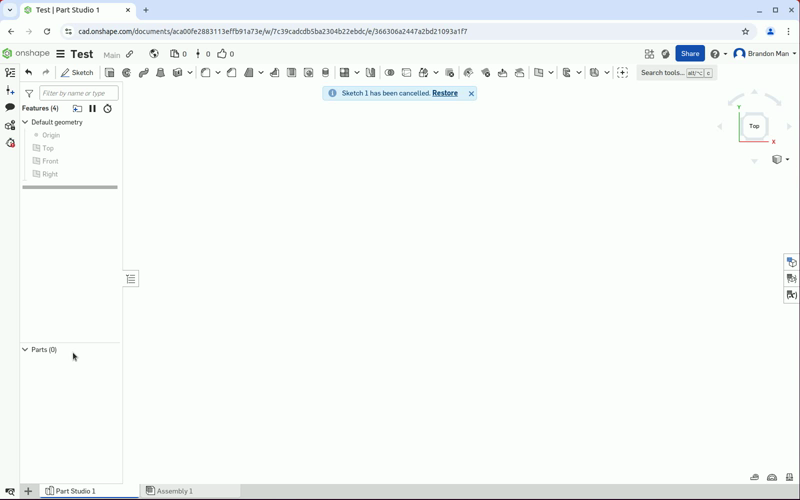
key(up)
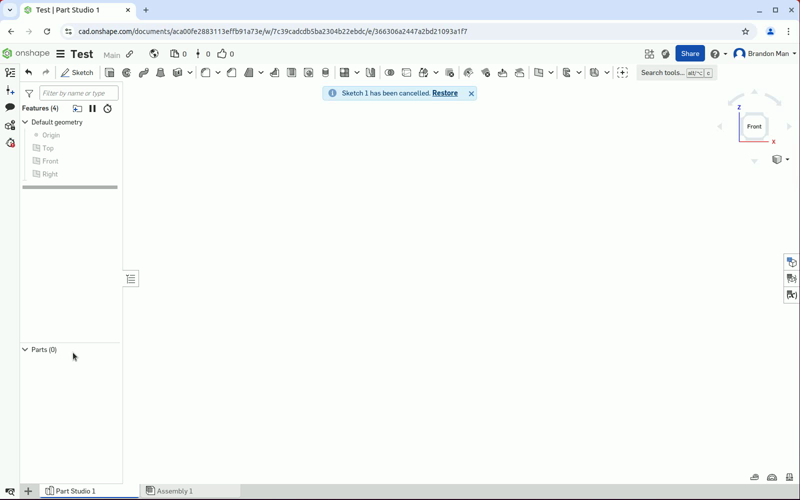
key_up(shift)
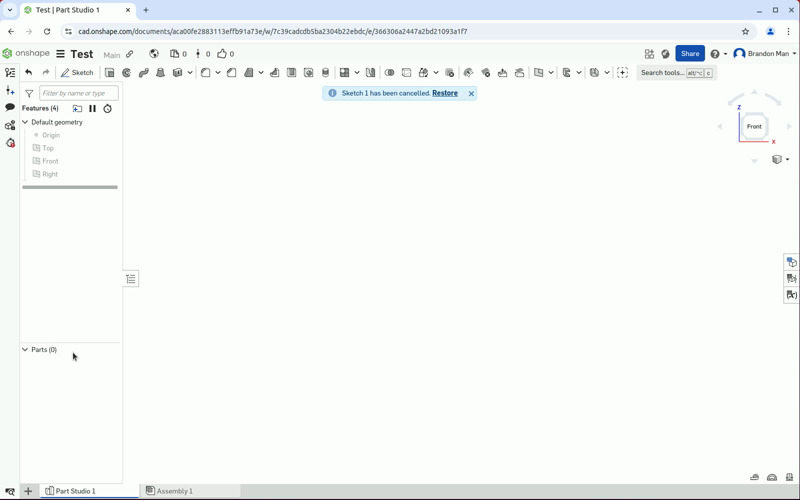
mouse_move(73, 352)
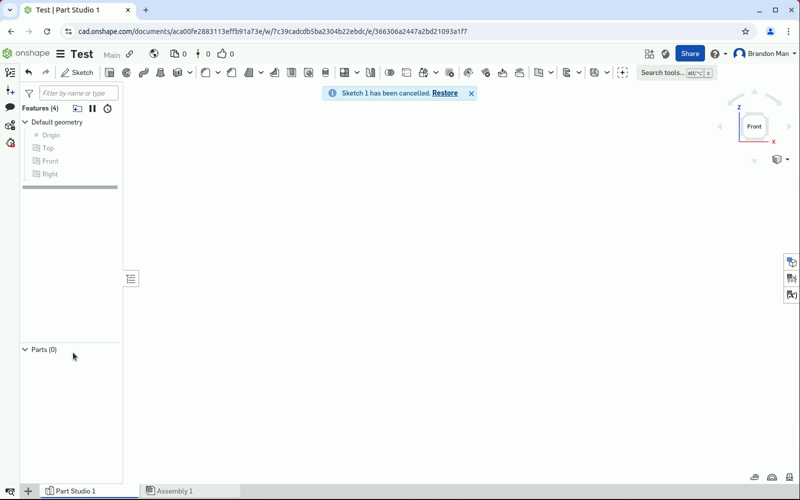
key(shift+y)
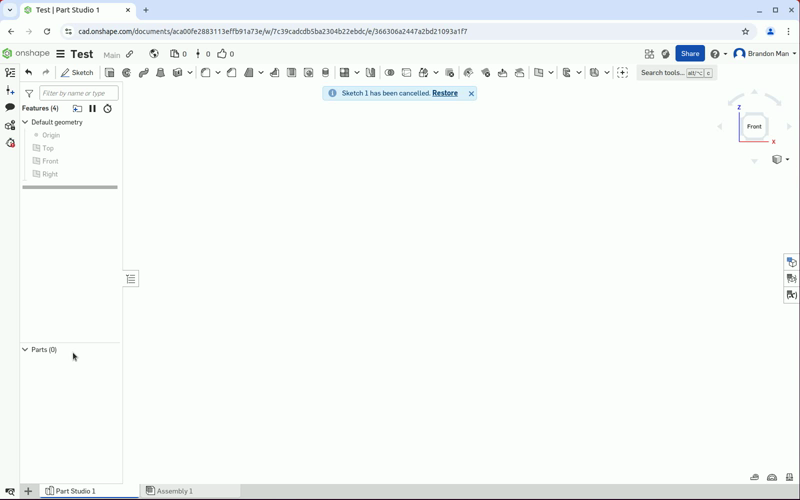
key(shift+s)
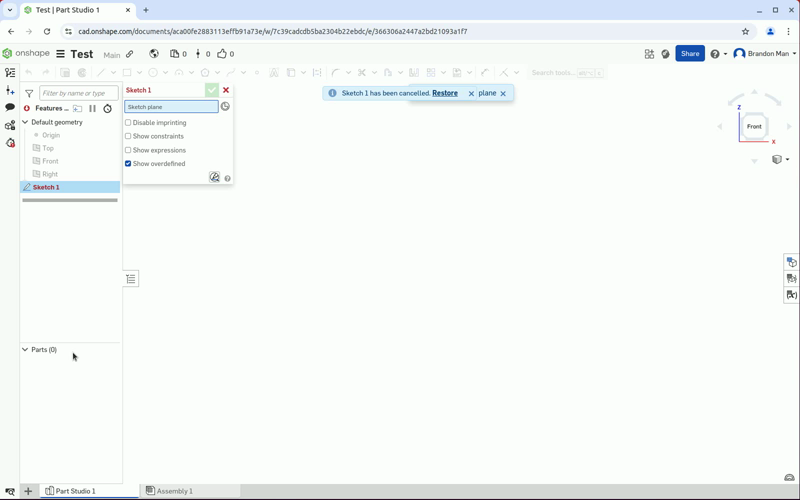
mouse_move(73, 163)
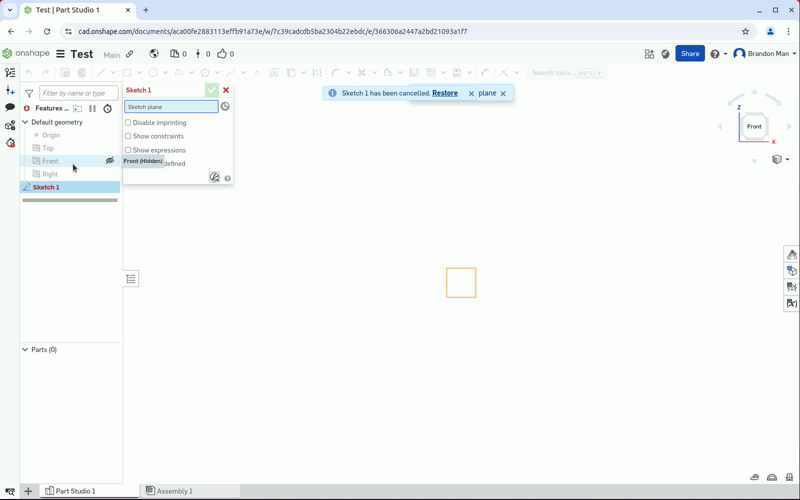
click(73, 163)
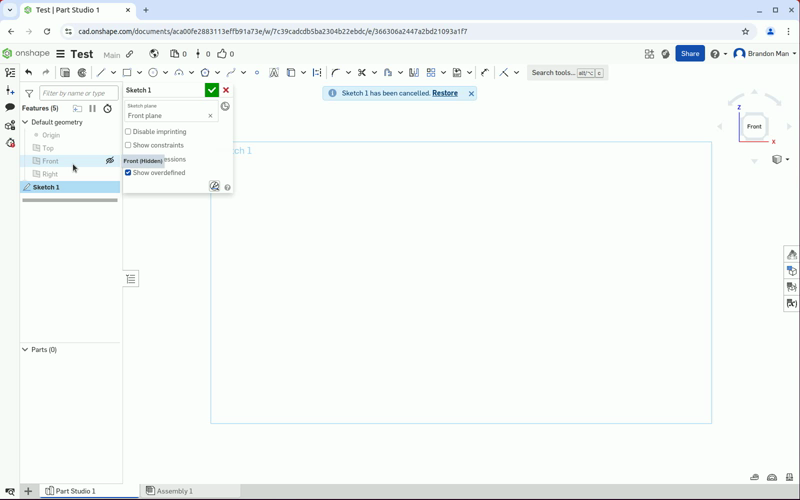
mouse_move(73, 352)
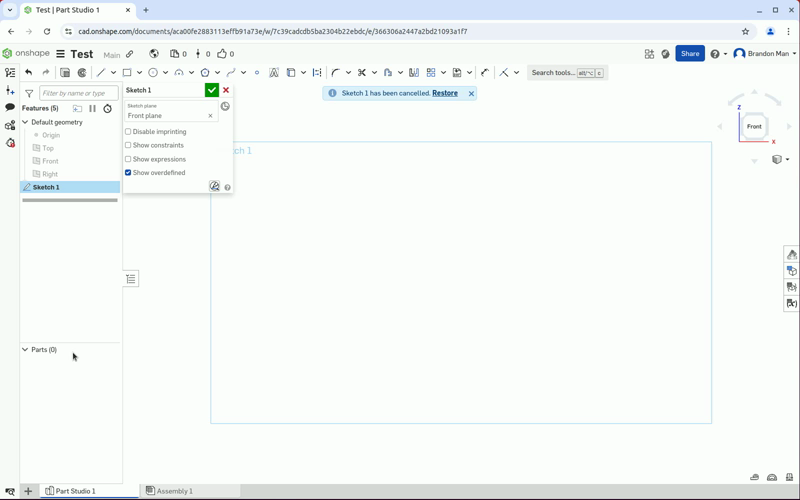
key(y)
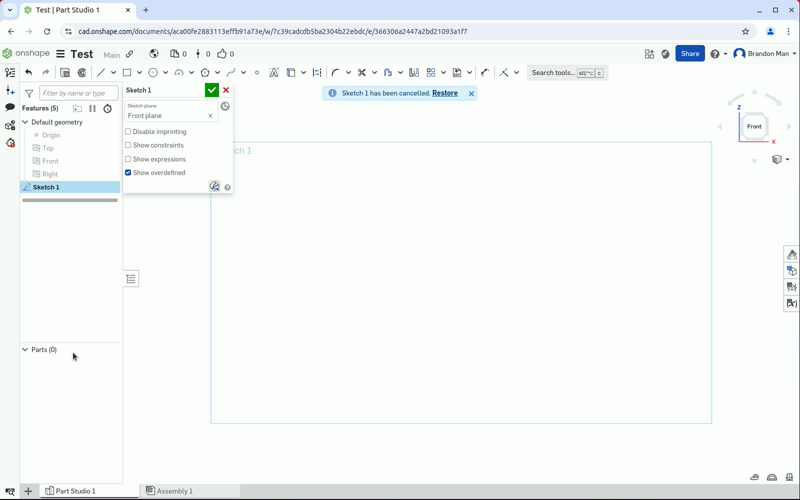
key(l)
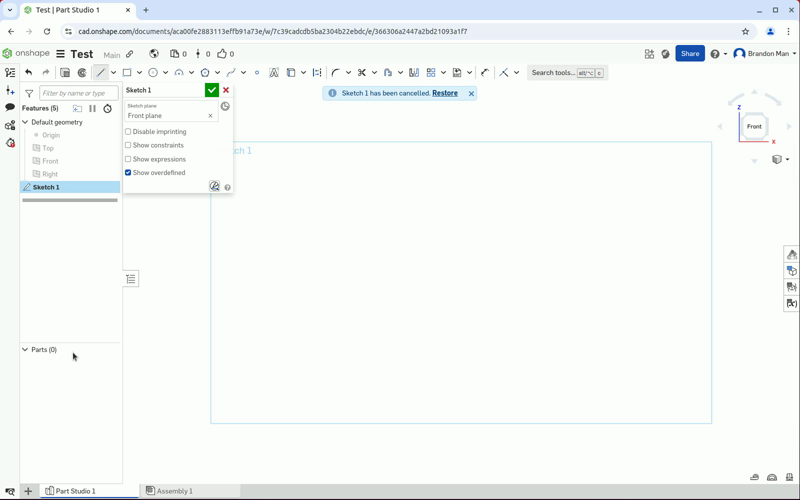
key_down(shift)
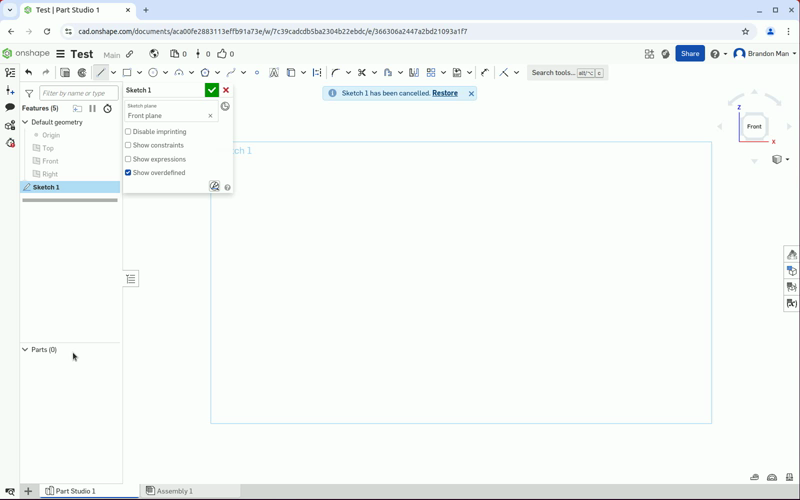
mouse_move(446, 395)
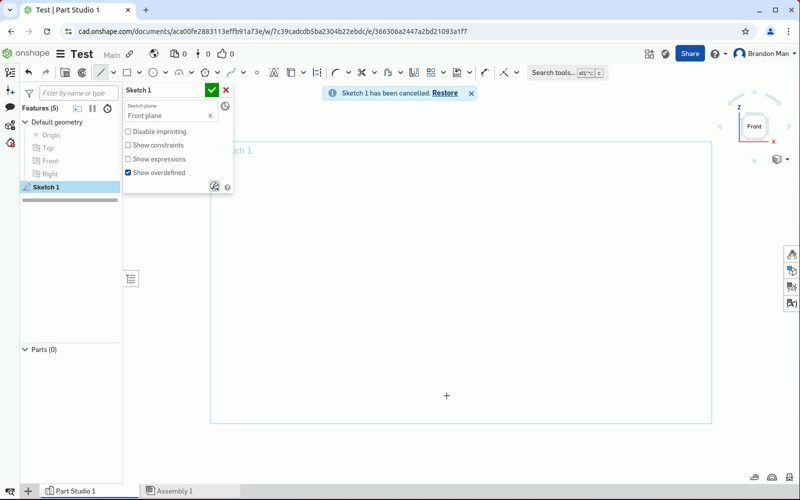
click(446, 395)
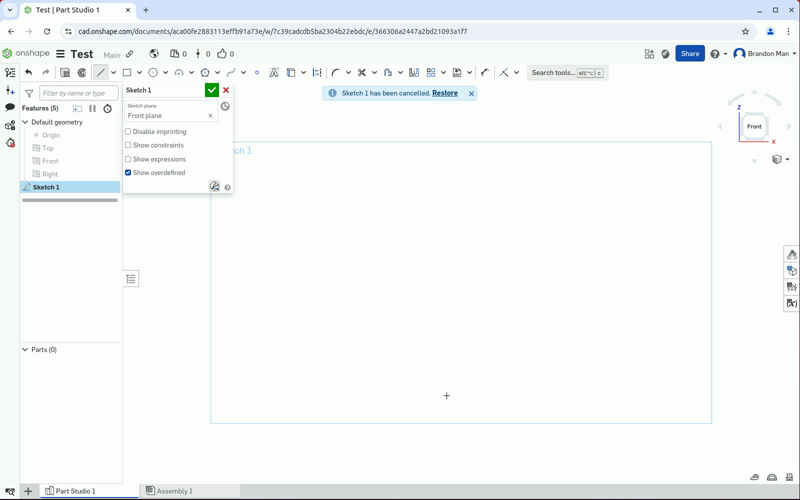
key_up(shift)
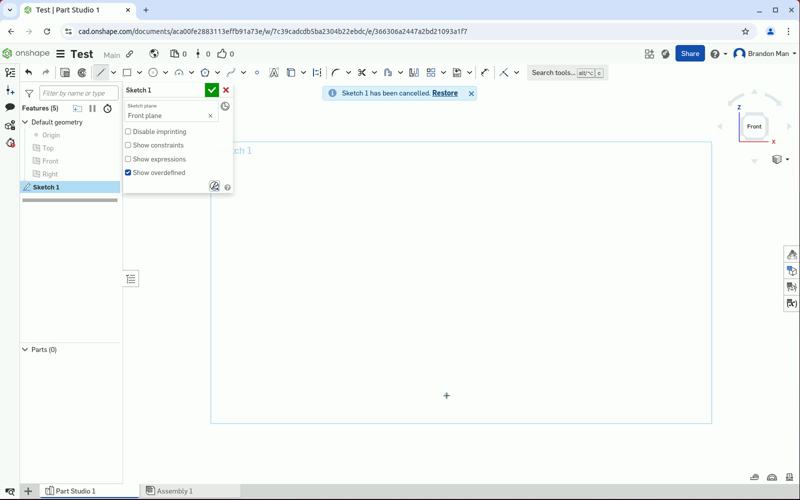
key_down(shift)
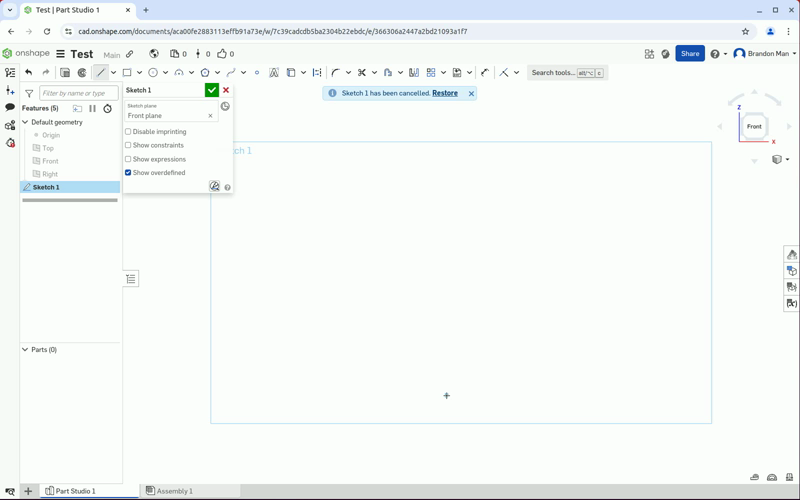
mouse_move(476, 395)
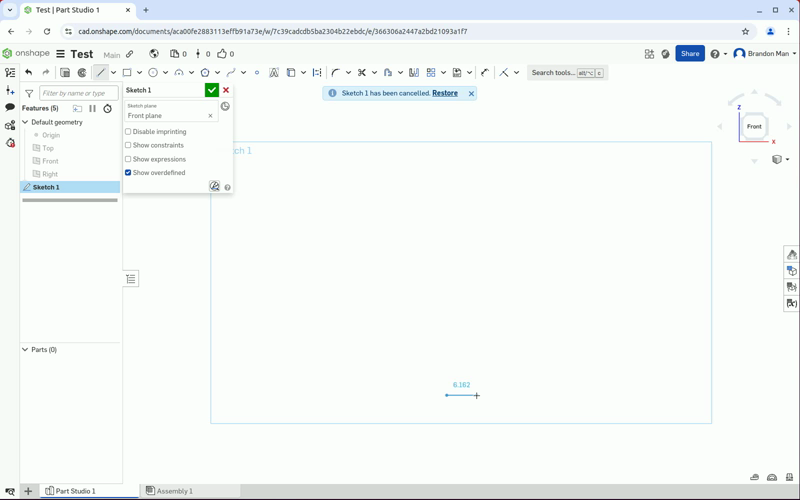
mouse_move(474, 395)
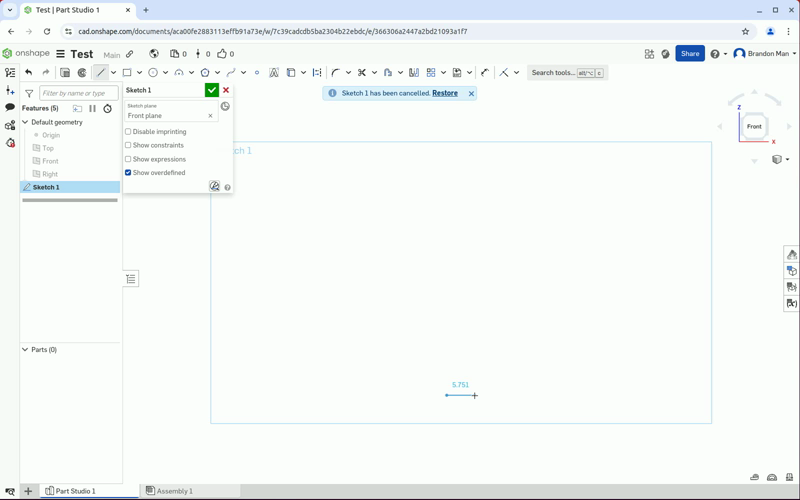
click(474, 395)
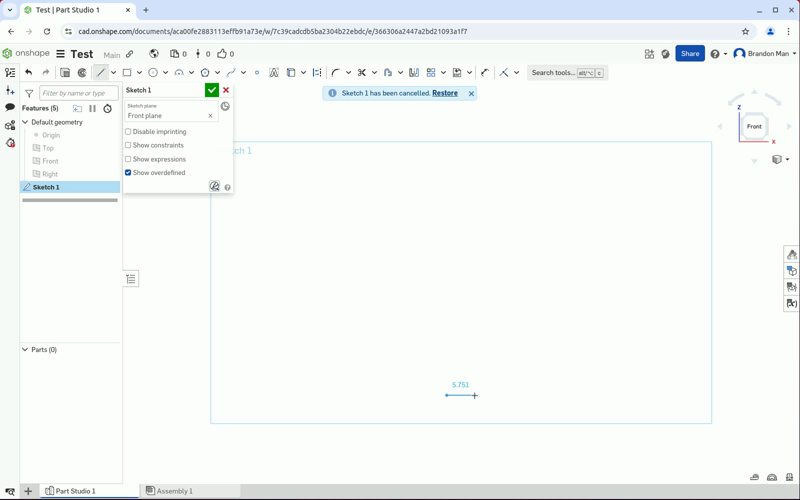
key_up(shift)
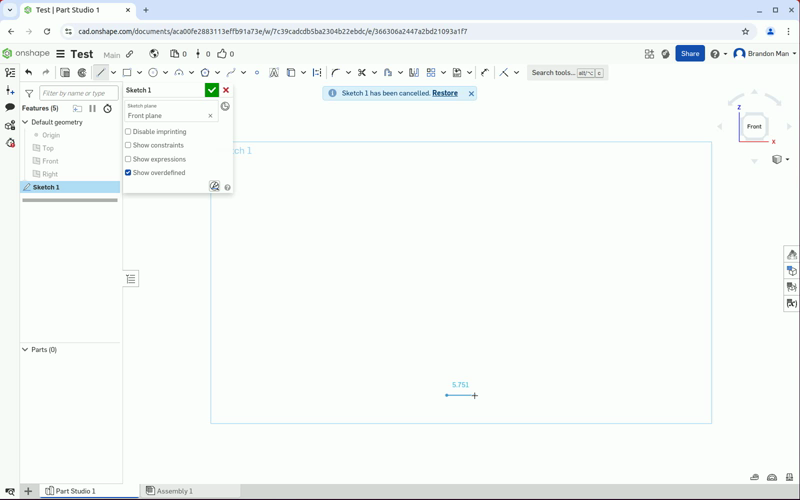
key_down(shift)
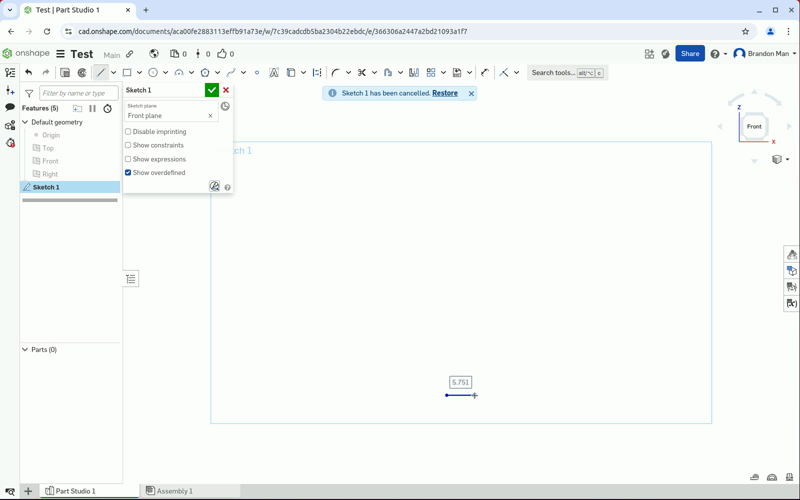
mouse_move(474, 171)
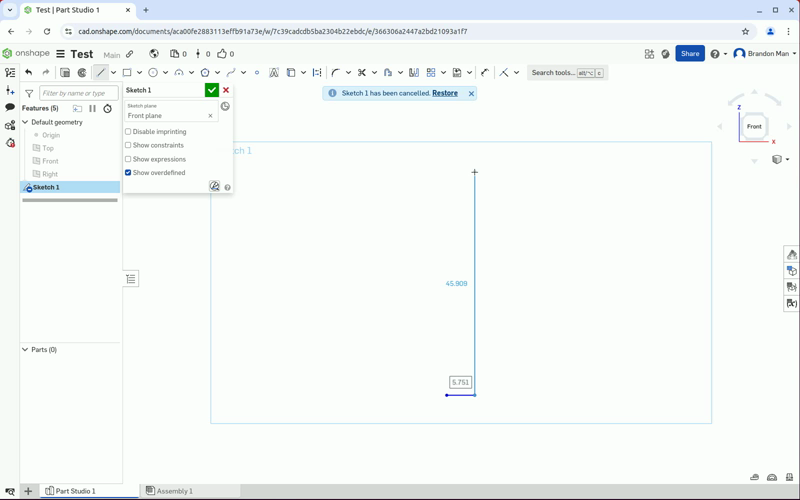
click(474, 171)
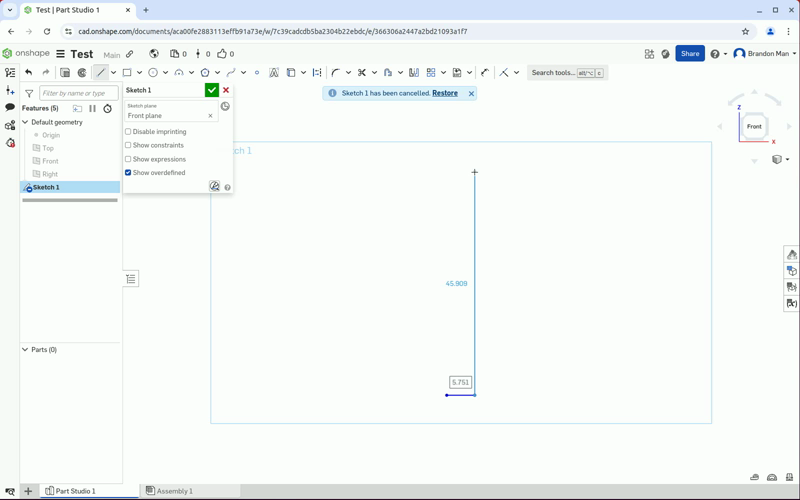
key_up(shift)
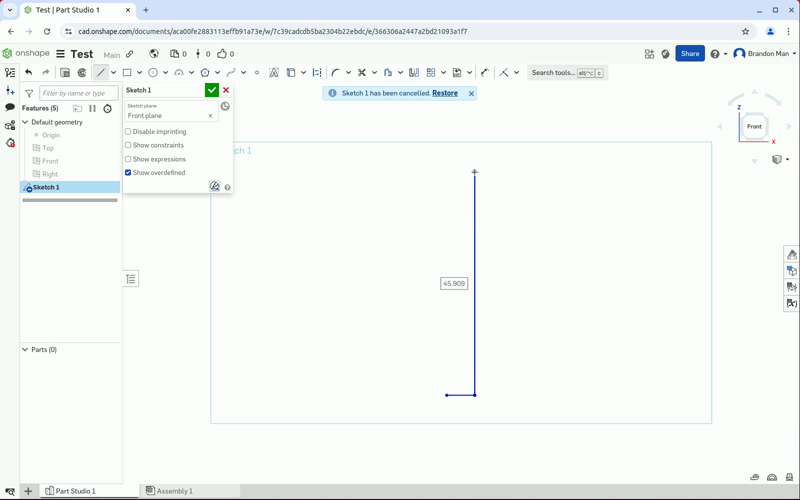
key_down(shift)
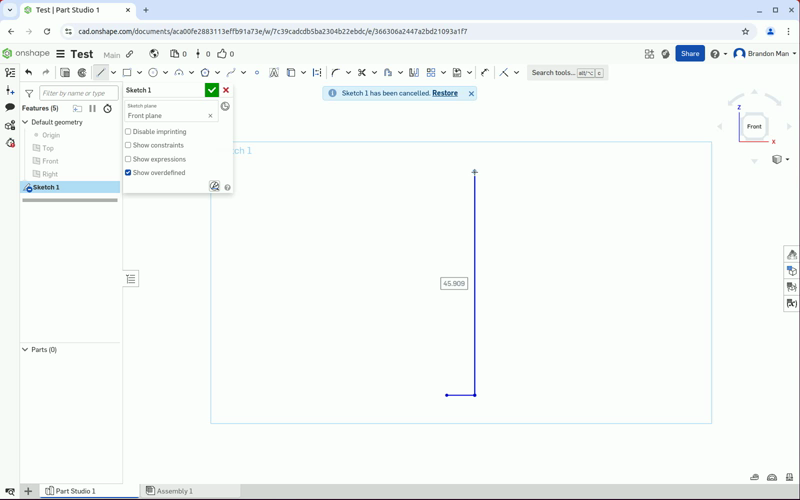
mouse_move(504, 171)
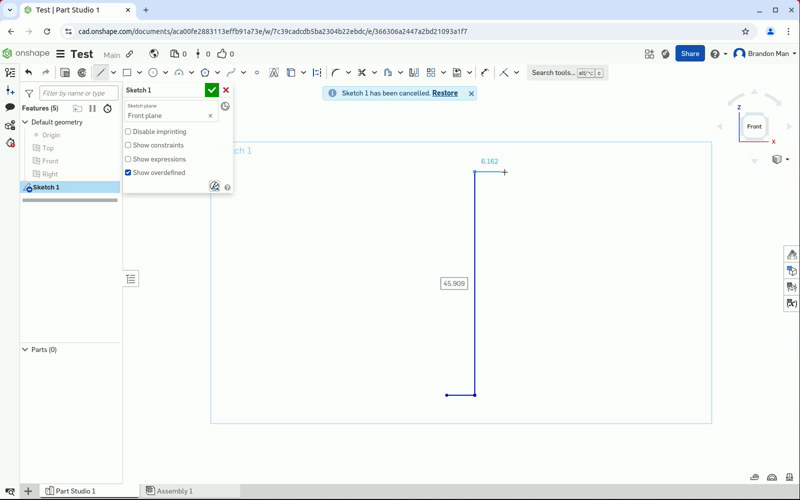
mouse_move(446, 171)
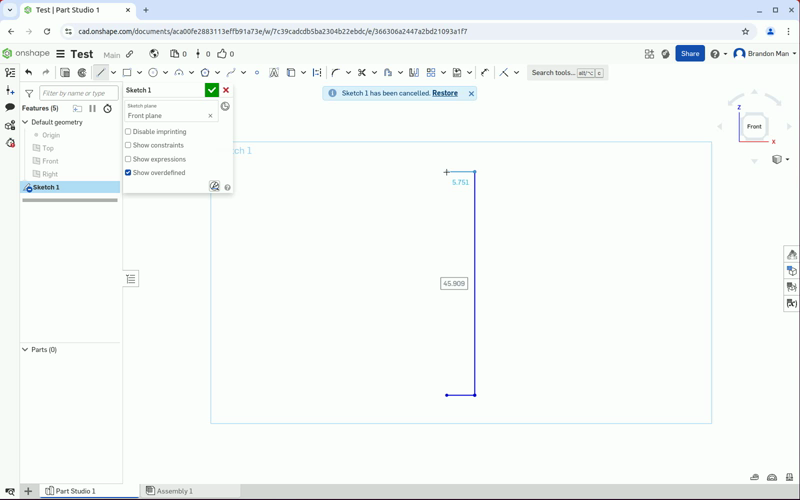
click(446, 171)
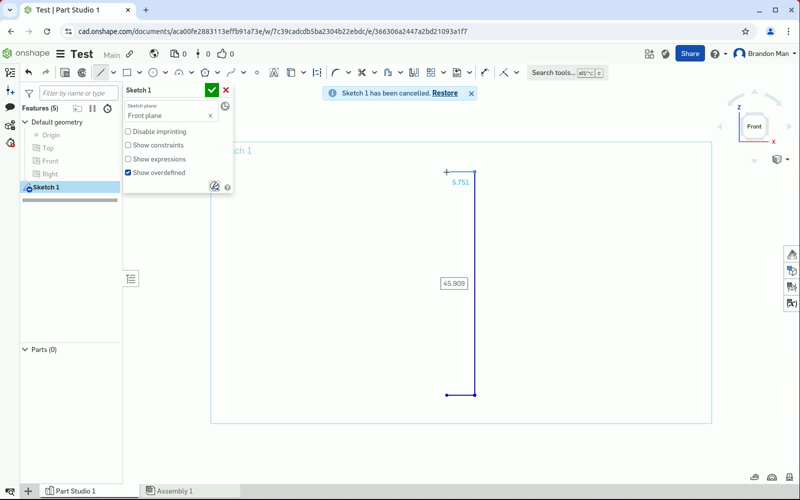
key_up(shift)
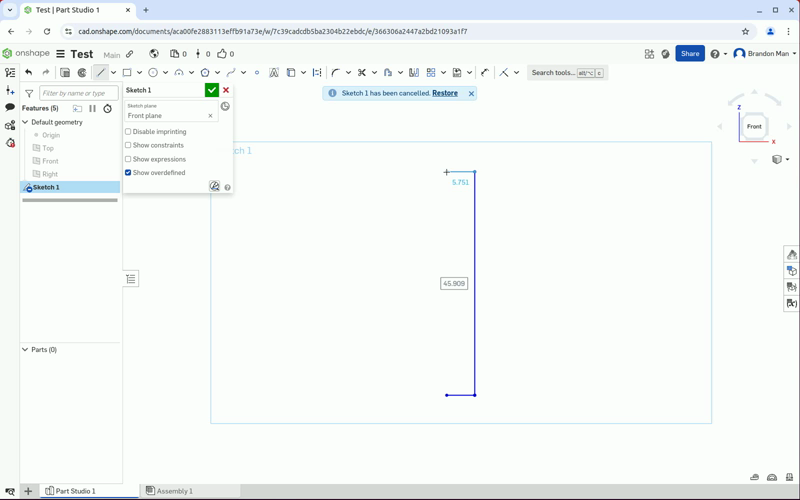
key_down(shift)
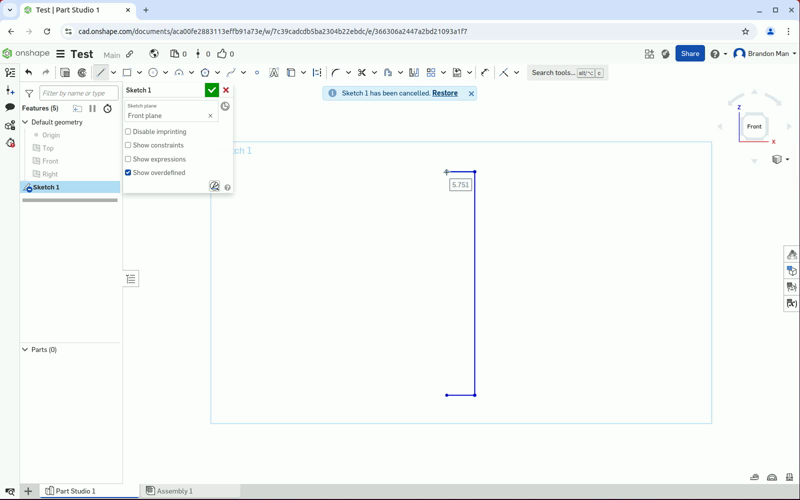
mouse_move(446, 395)
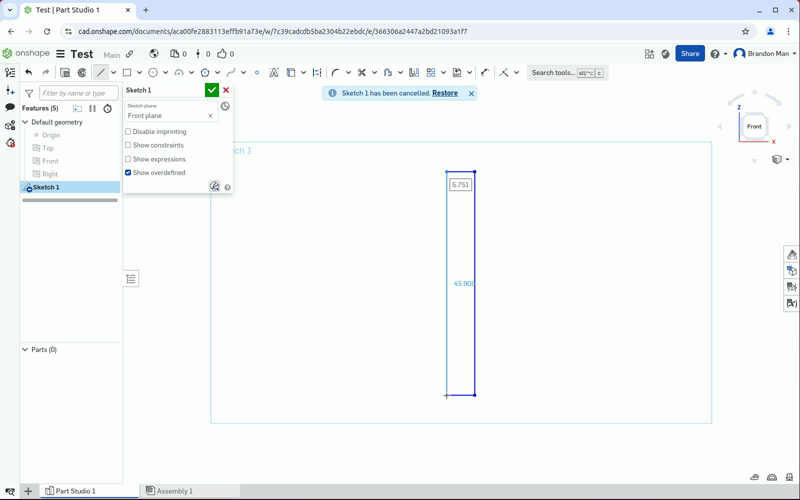
key_up(shift)
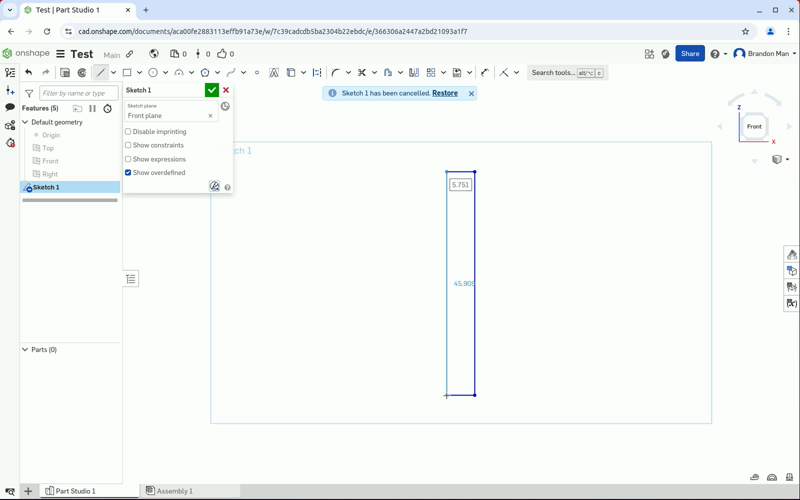
click(446, 395)
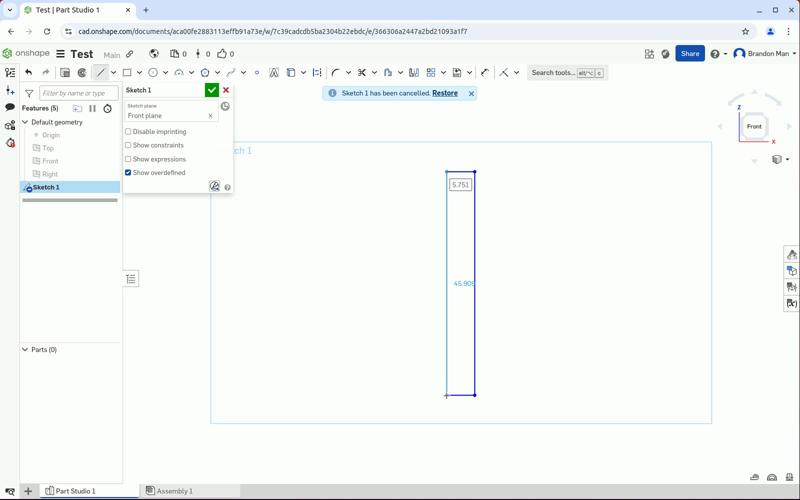
key(esc)
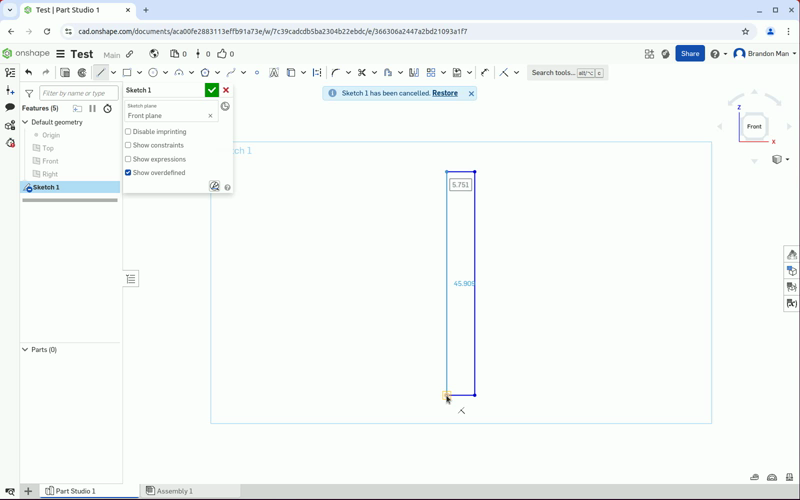
mouse_move(460, 390)
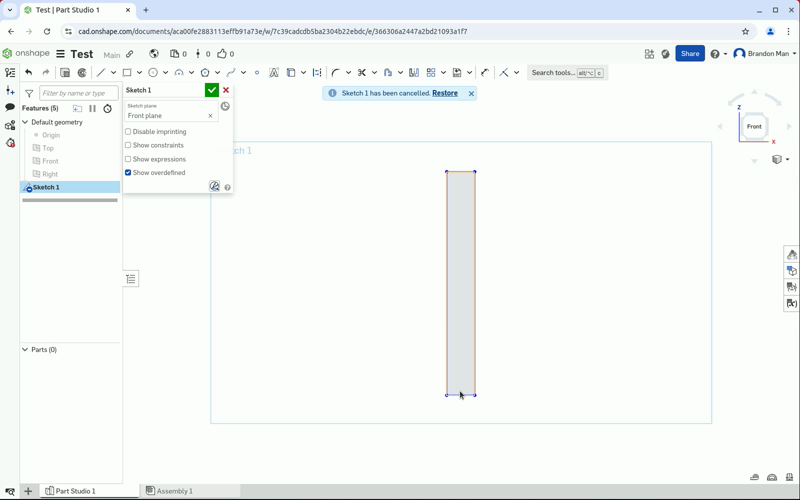
click(460, 390)
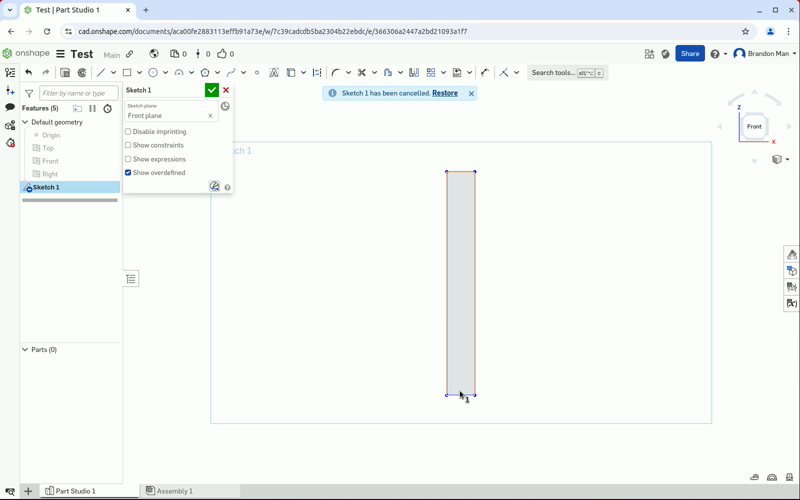
mouse_move(73, 352)
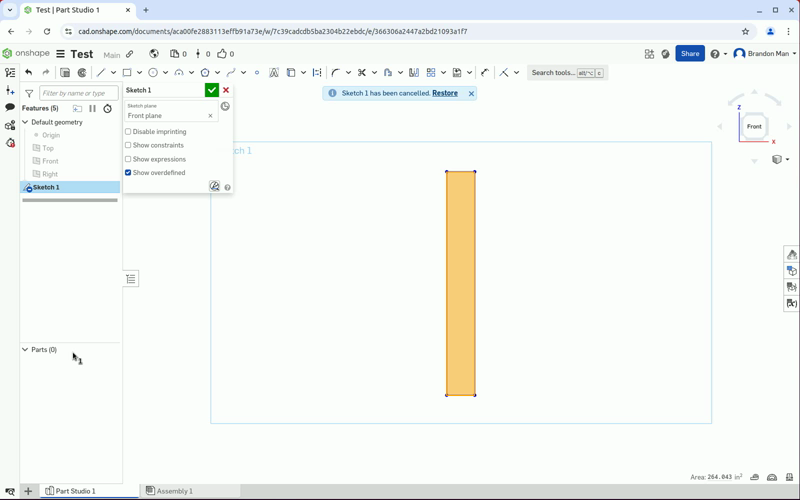
key(shift+y)
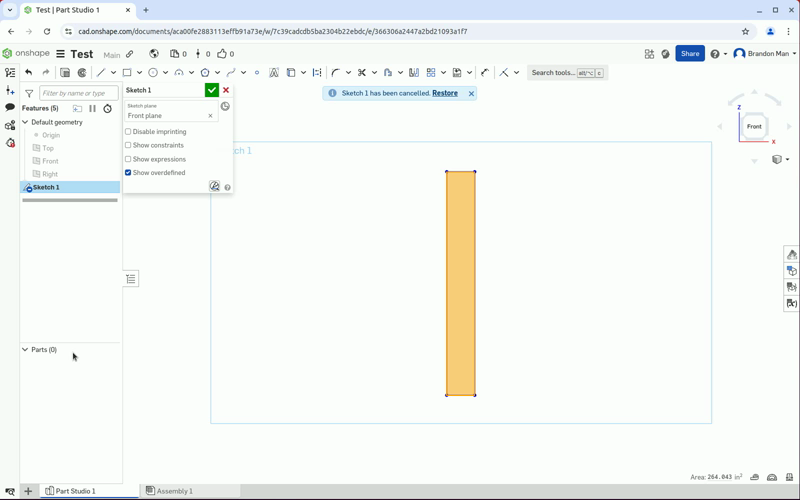
key(shift+e)
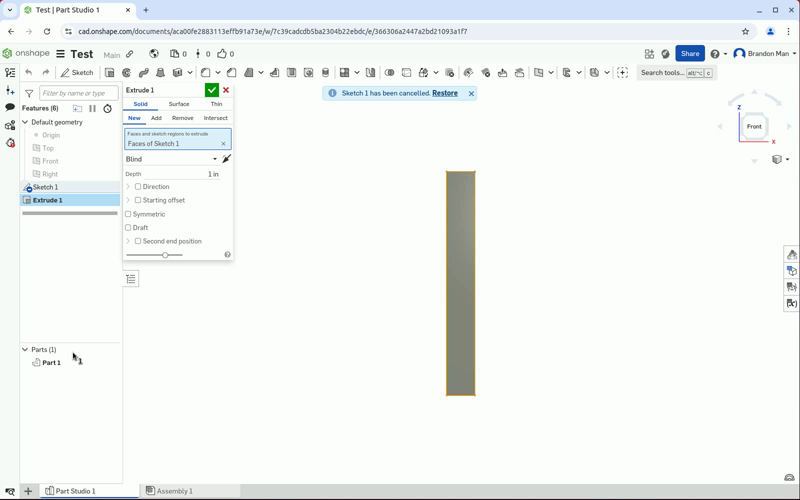
mouse_move(143, 106)
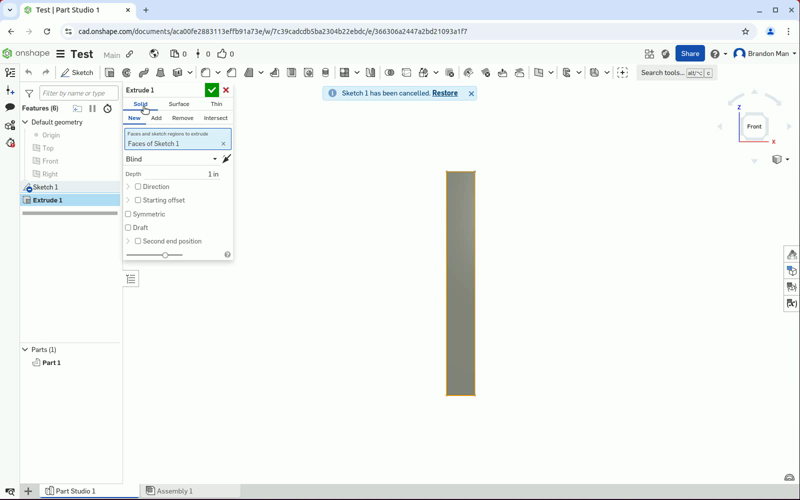
click(143, 106)
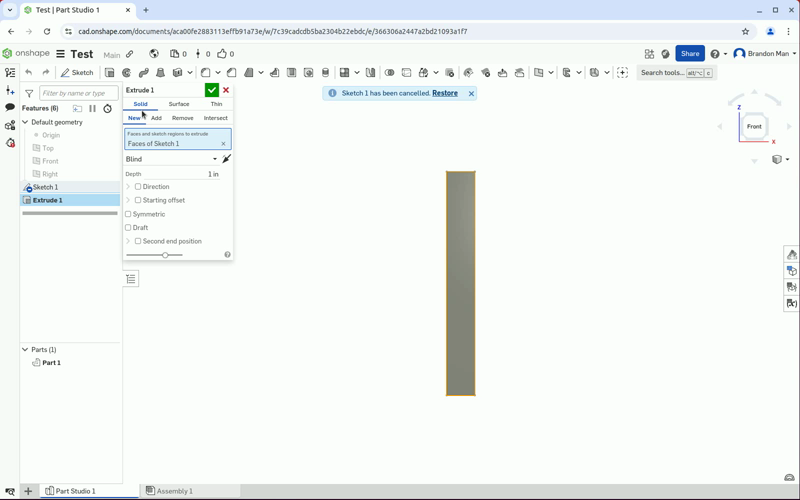
mouse_move(137, 120)
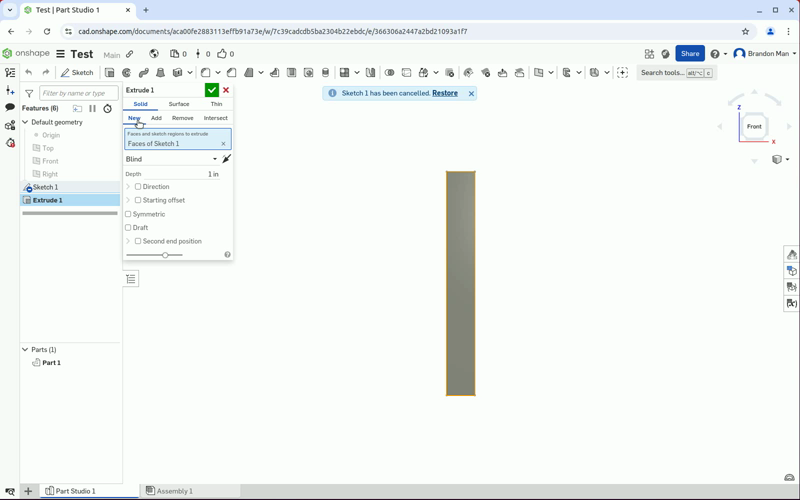
click(137, 120)
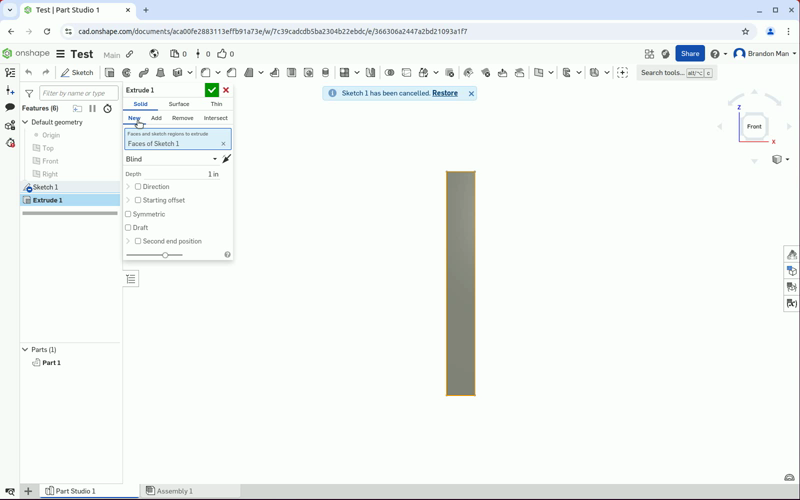
key(tab, 4)
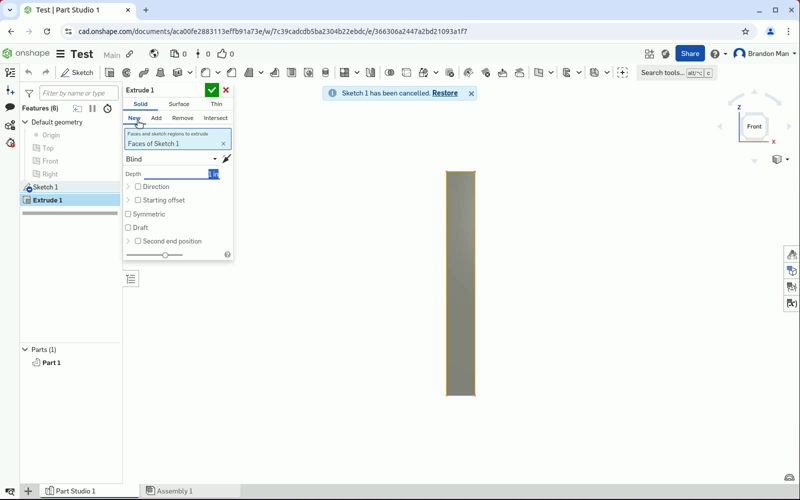
text(-1.685)
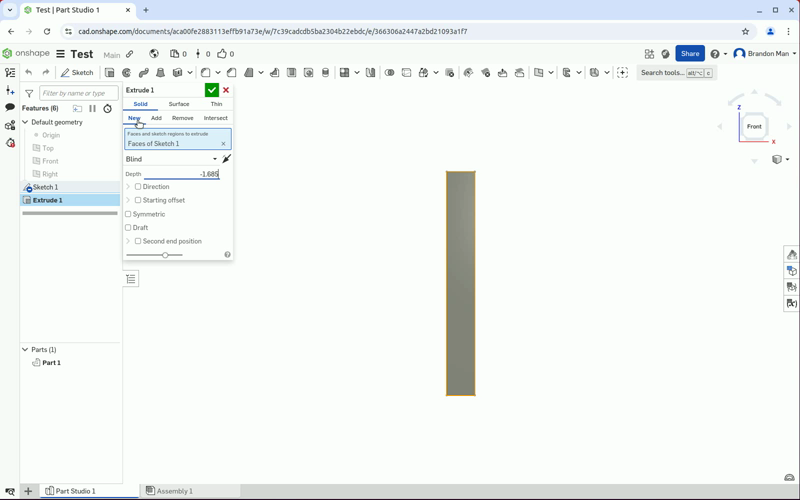
key(enter)
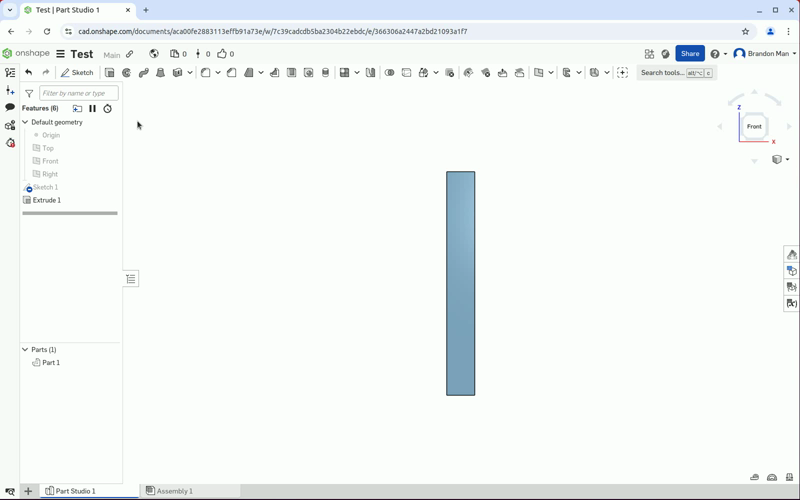
key(shift+h)
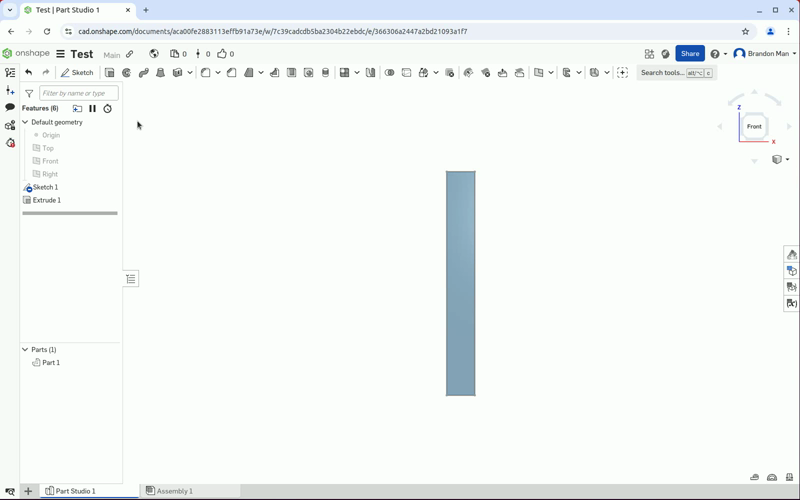
key(shift+h)
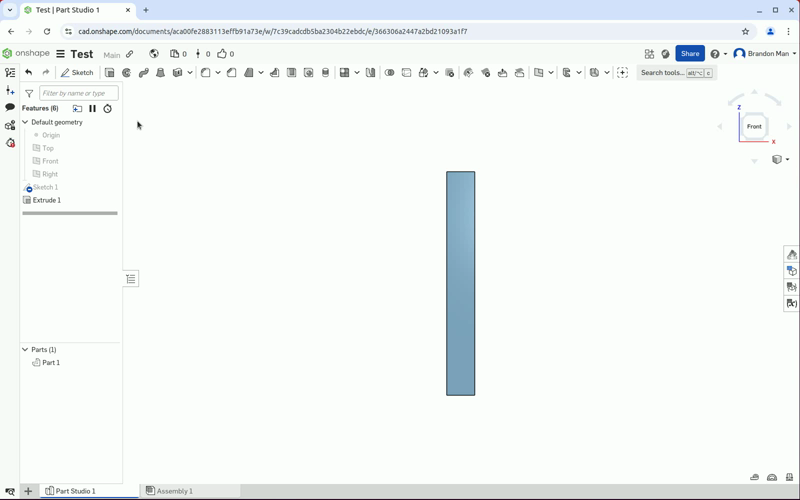
mouse_move(73, 189)
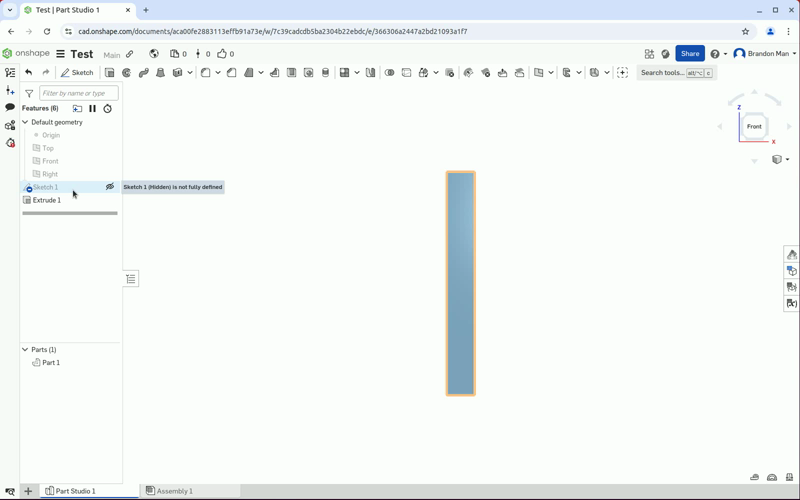
click(73, 189)
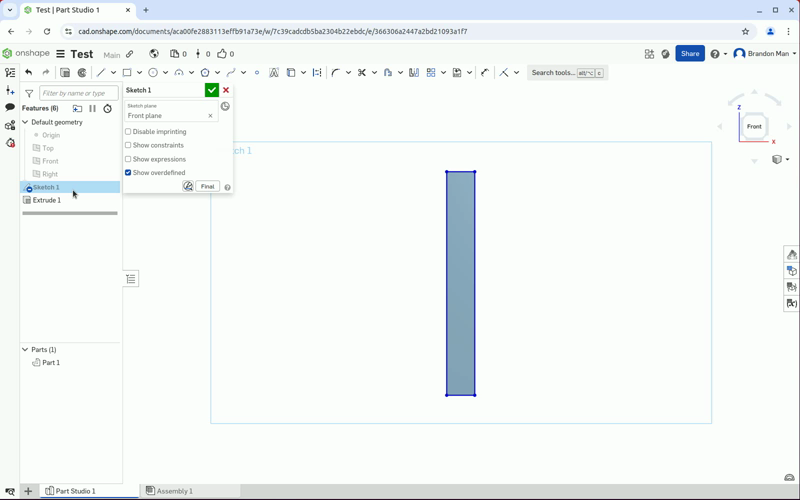
mouse_move(229, 92)
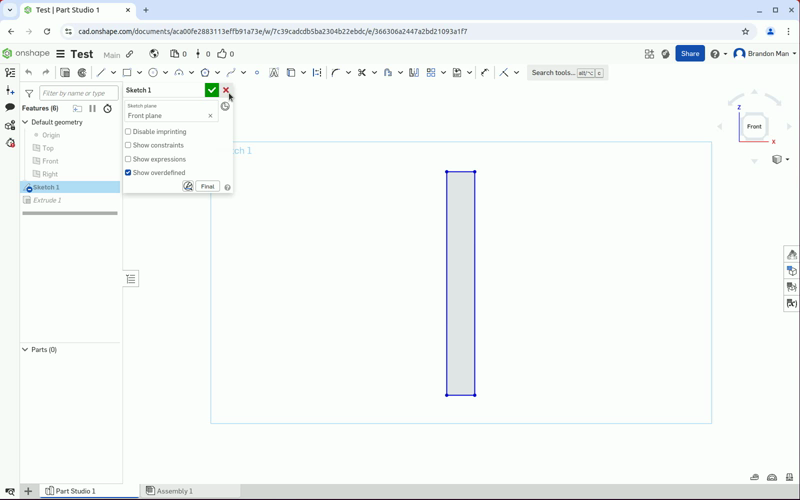
click(229, 92)
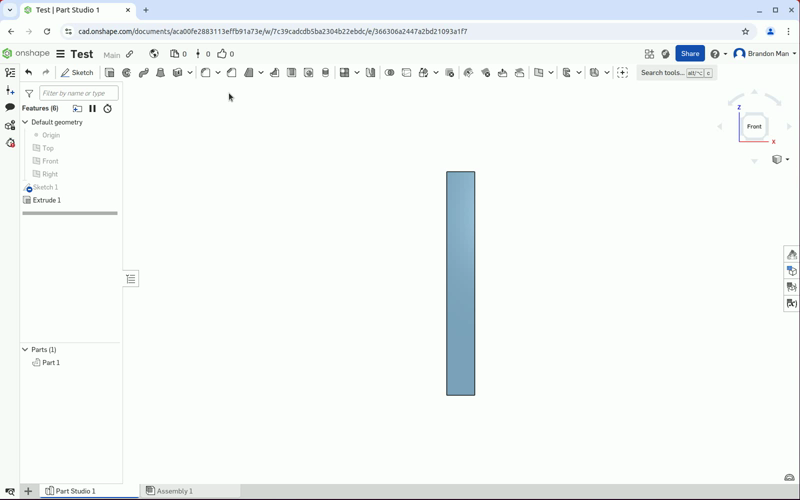
mouse_move(73, 352)
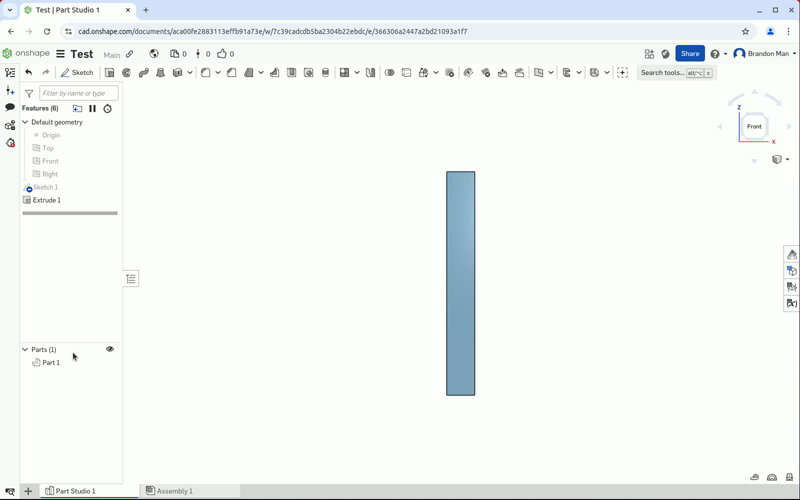
key(y)
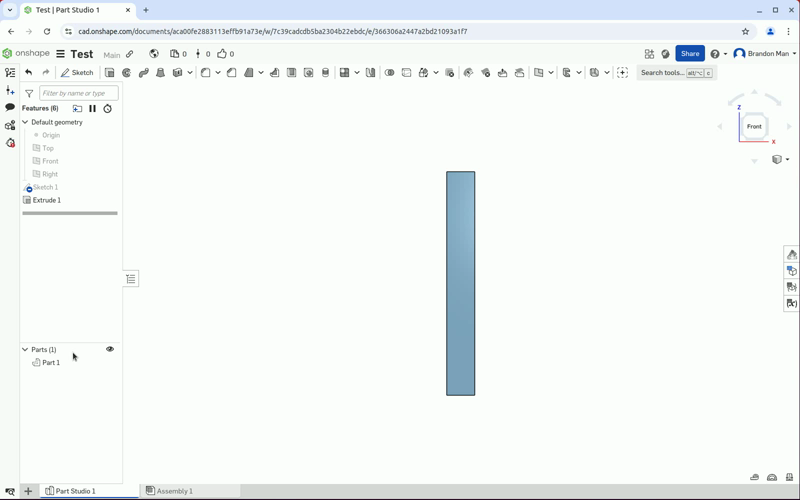
key(shift+p)
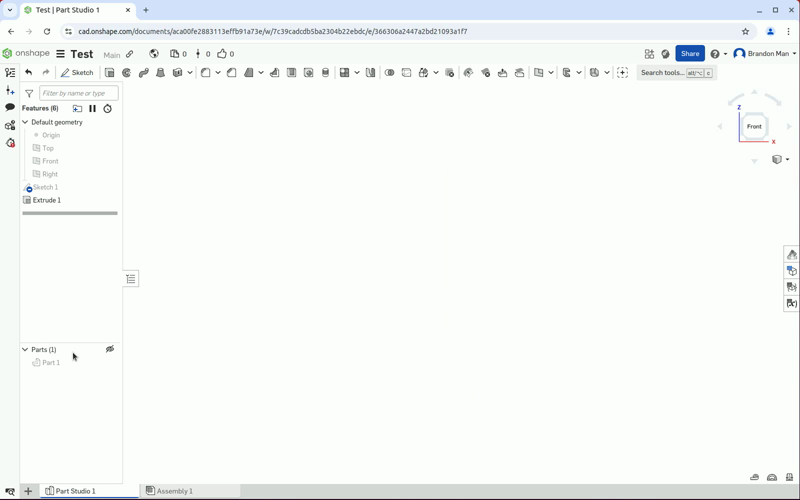
key(space)
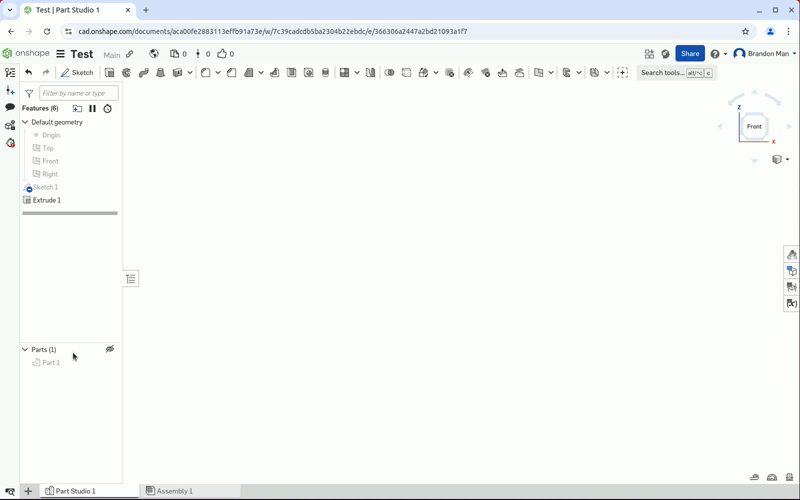
key_down(shift)
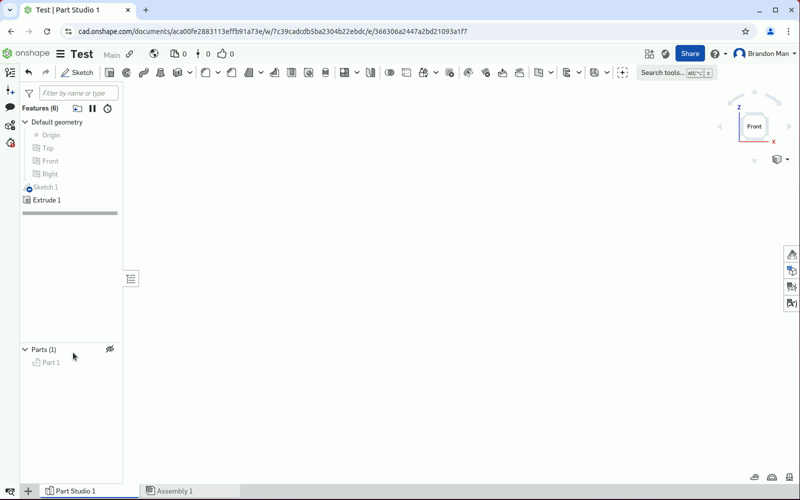
key(left)
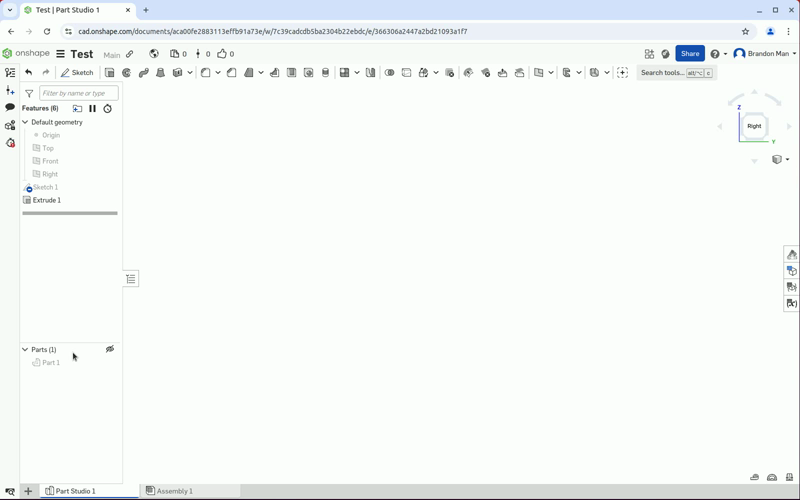
key_up(shift)
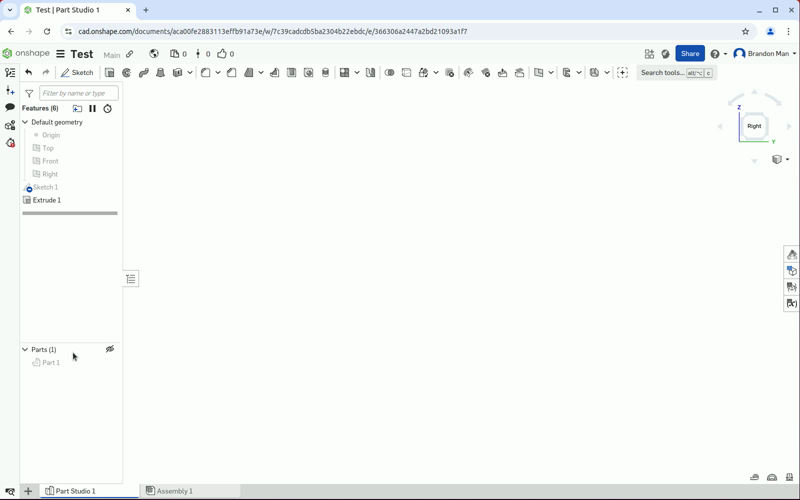
mouse_move(73, 352)
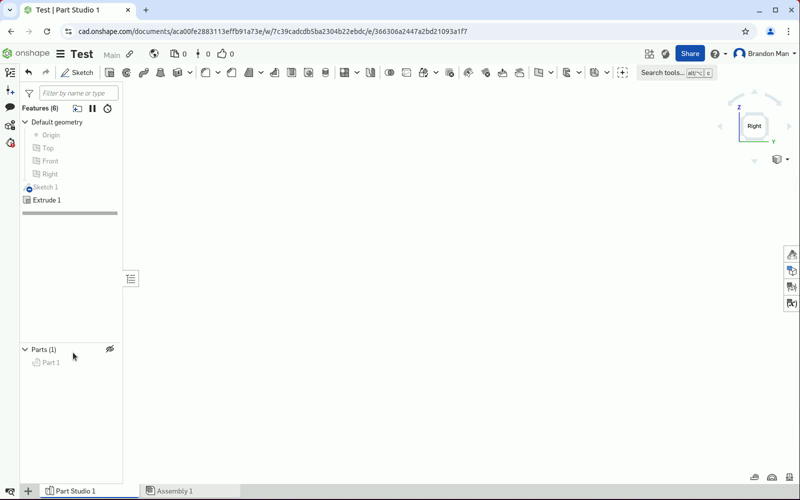
key(shift+y)
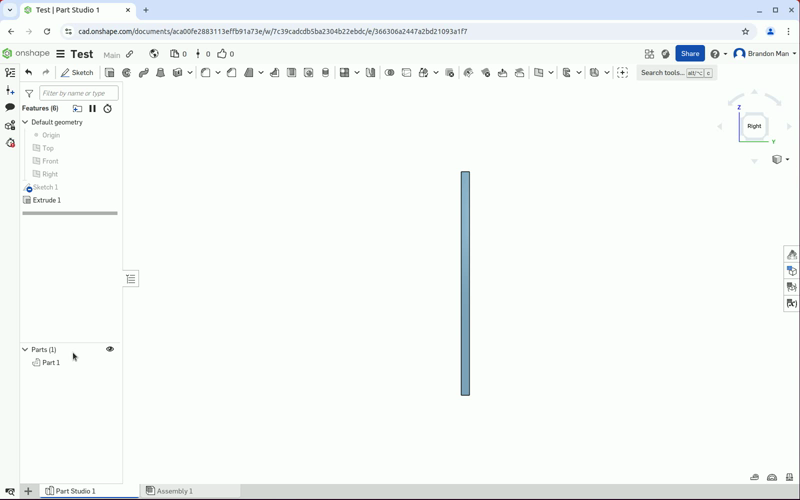
mouse_move(541, 75)
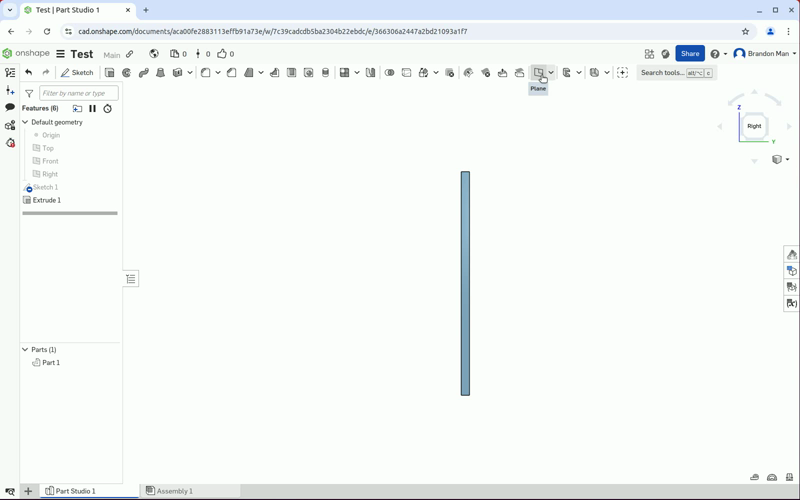
click(541, 75)
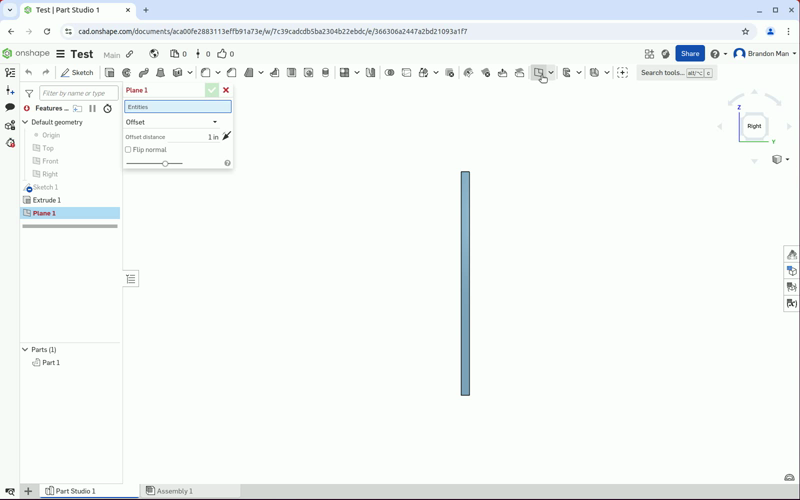
mouse_move(73, 176)
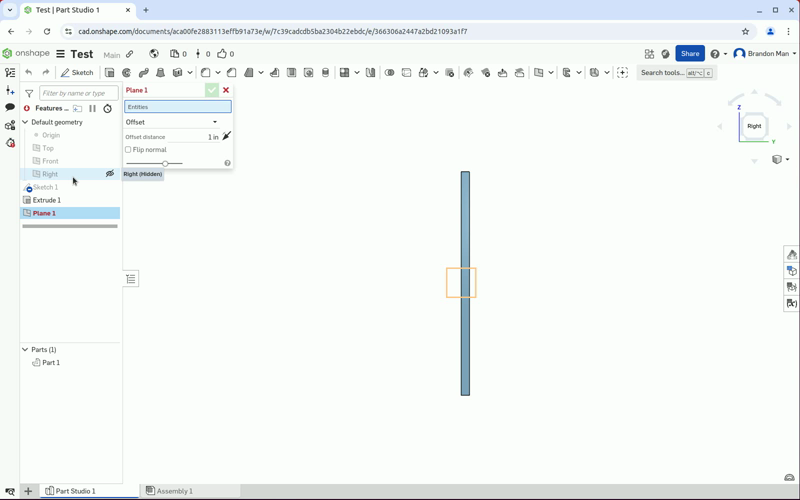
click(73, 176)
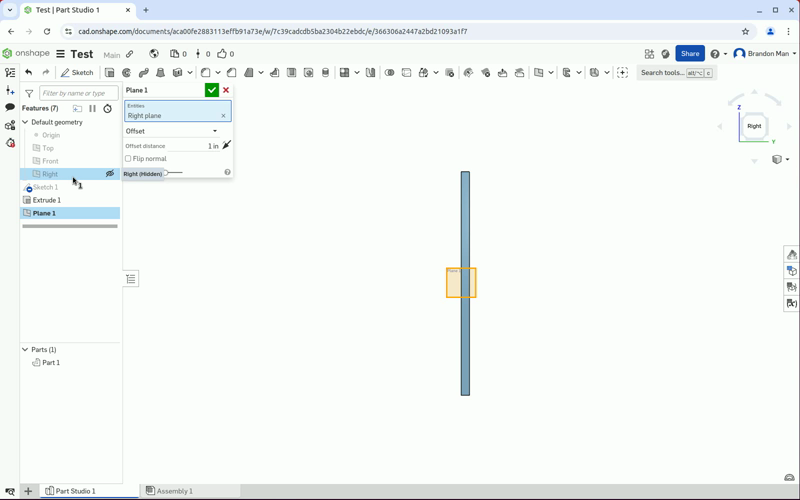
key(tab, 2)
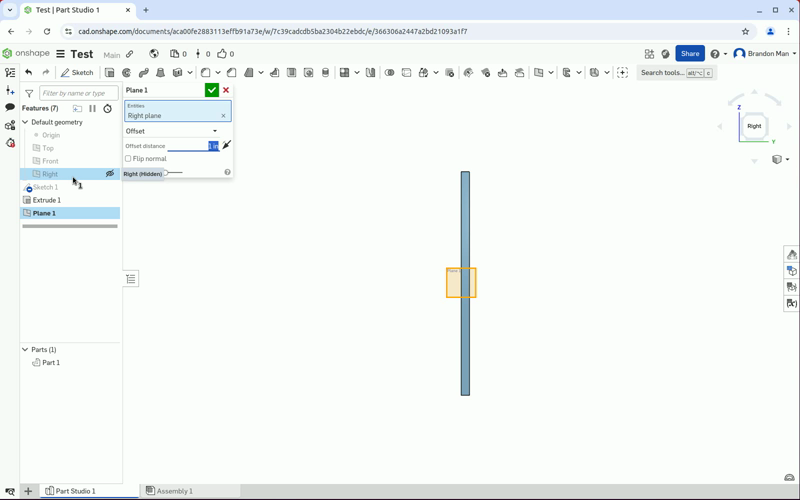
text(2.896)
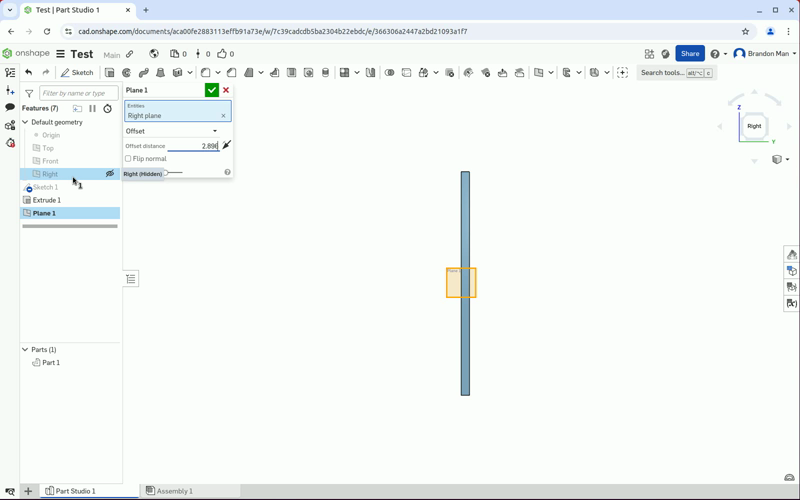
key(enter, 2)
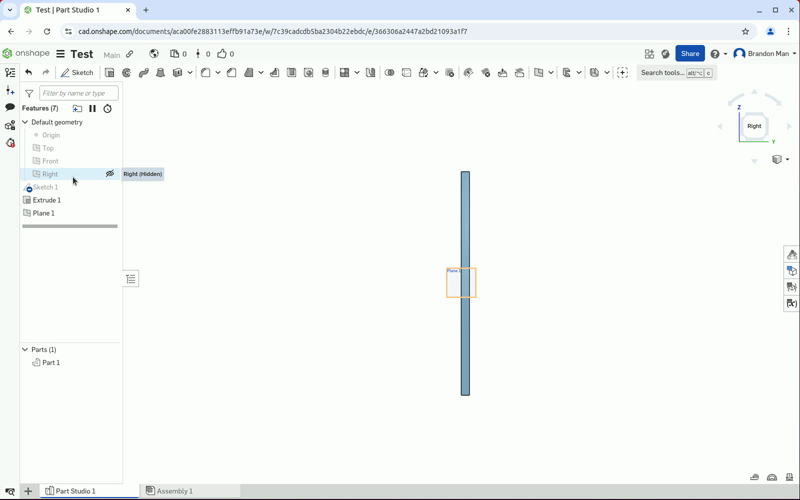
key(shift+s)
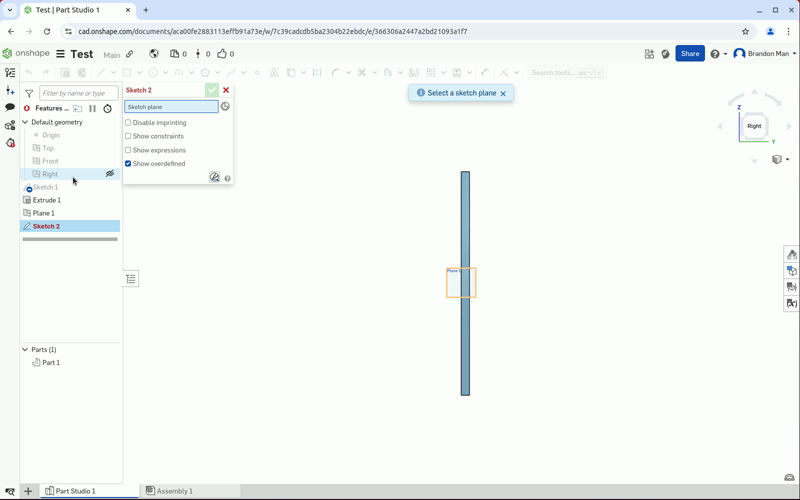
mouse_move(73, 215)
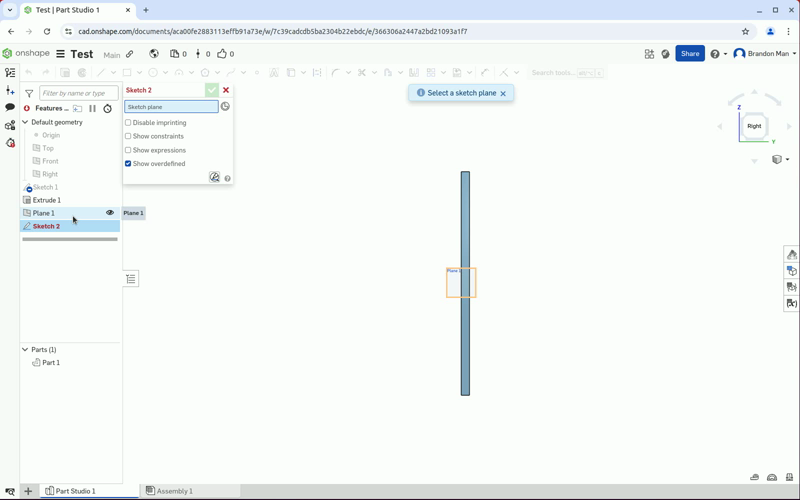
click(73, 215)
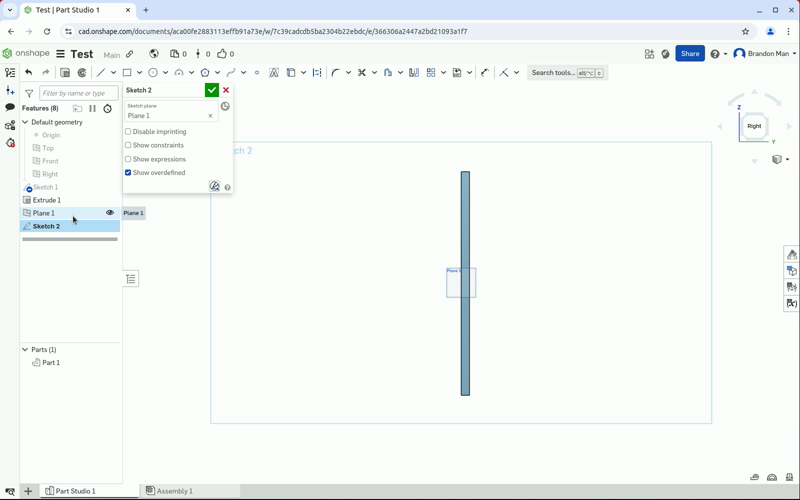
mouse_move(73, 352)
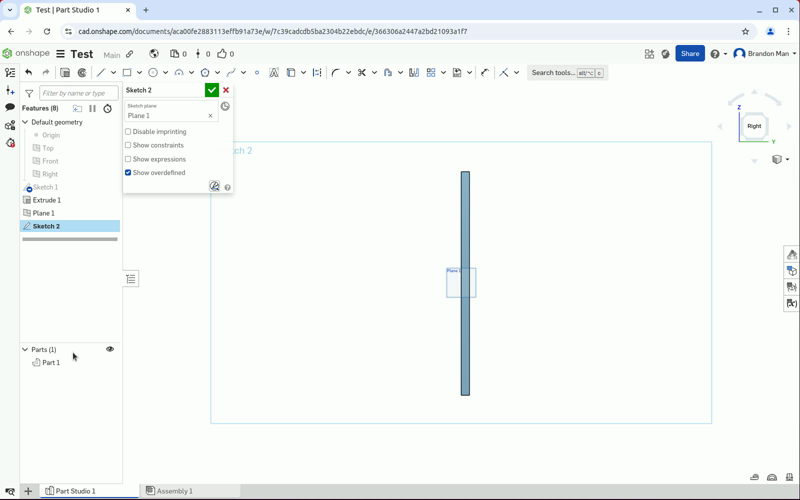
key(y)
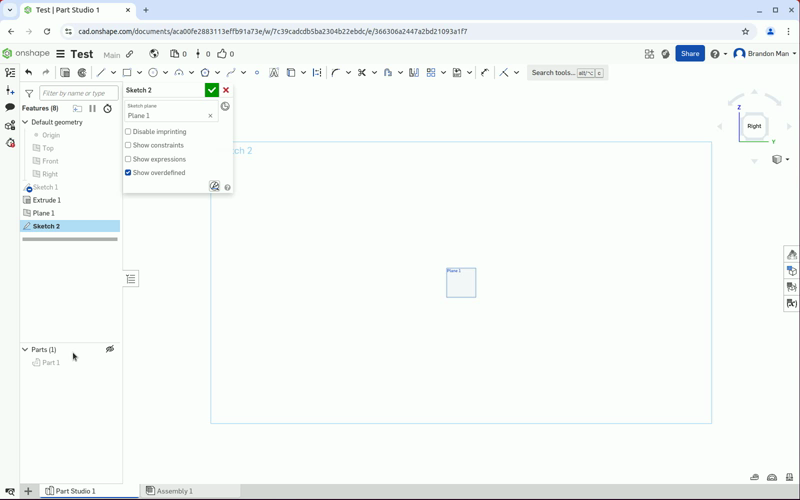
key(l)
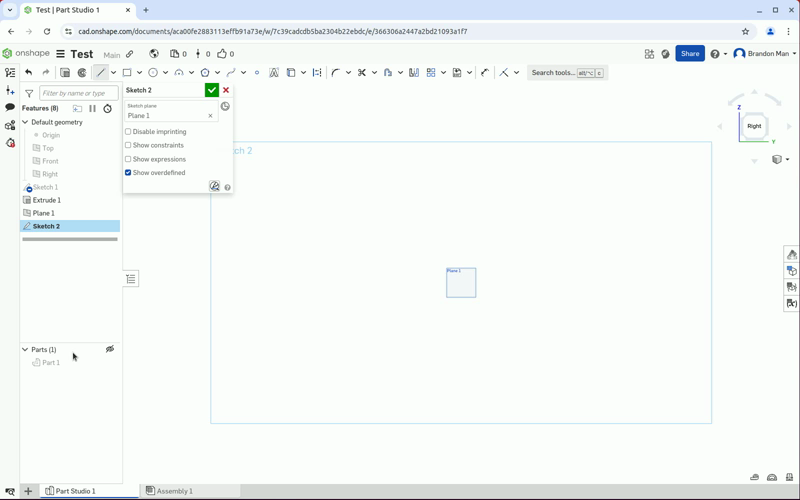
key_down(shift)
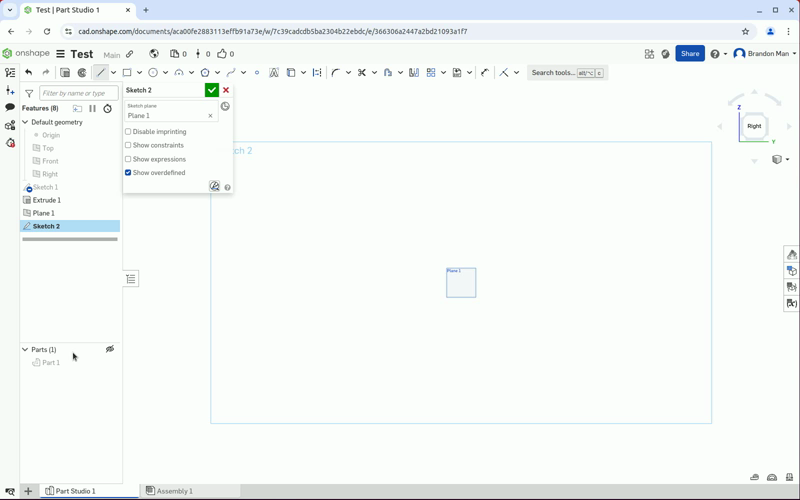
mouse_move(468, 395)
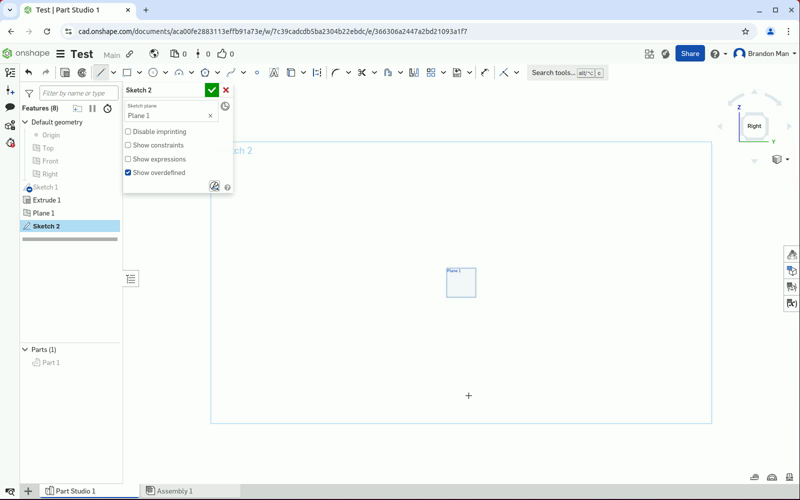
click(468, 395)
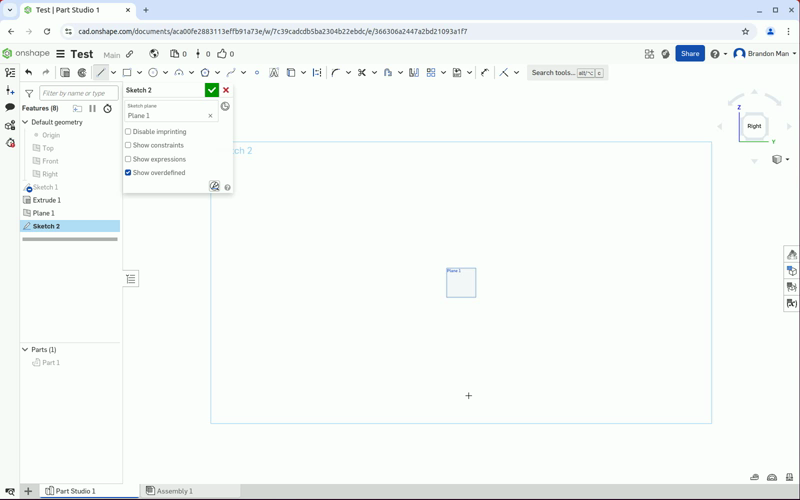
key_up(shift)
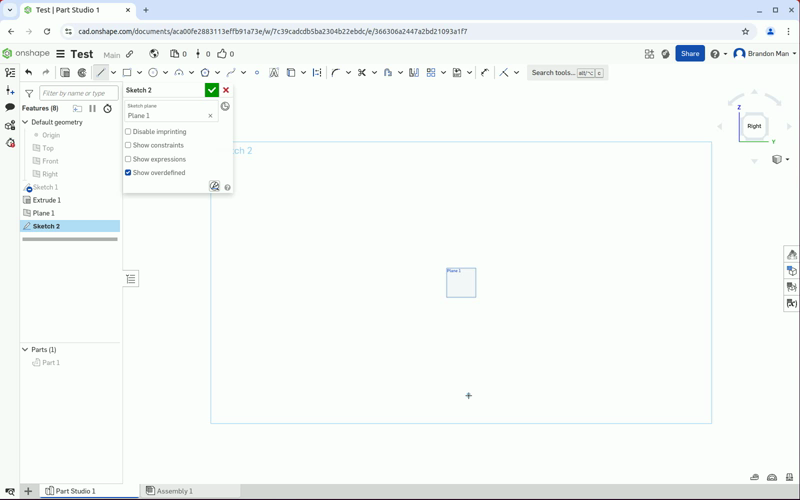
key_down(shift)
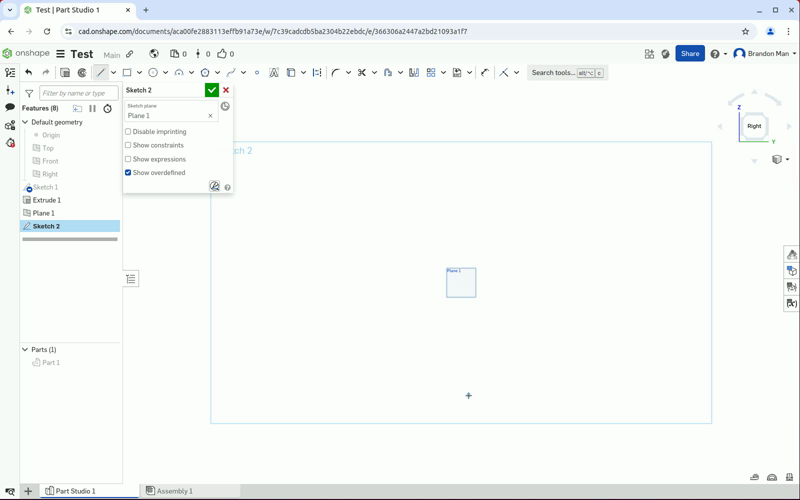
mouse_move(498, 395)
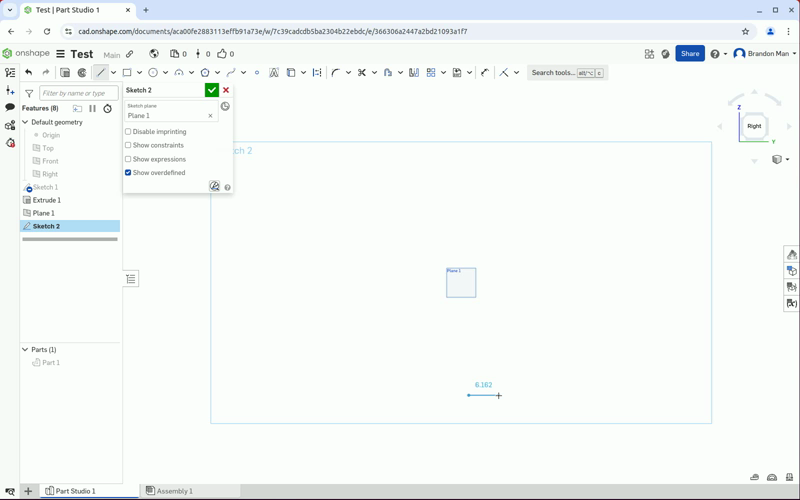
mouse_move(487, 395)
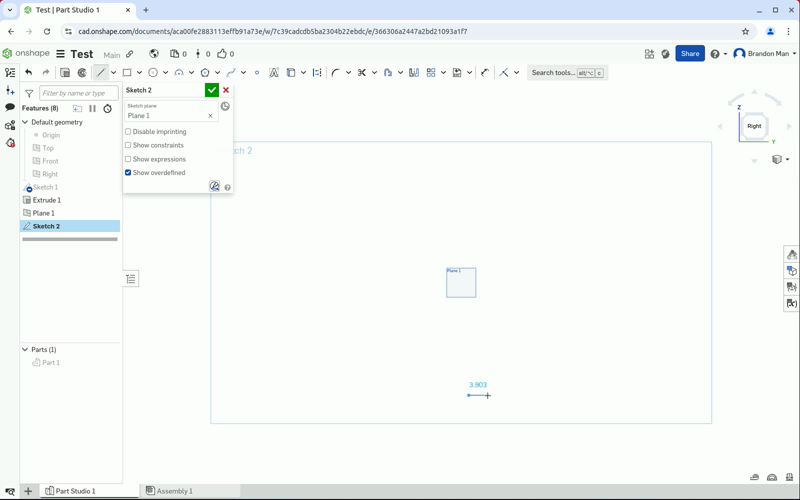
click(487, 395)
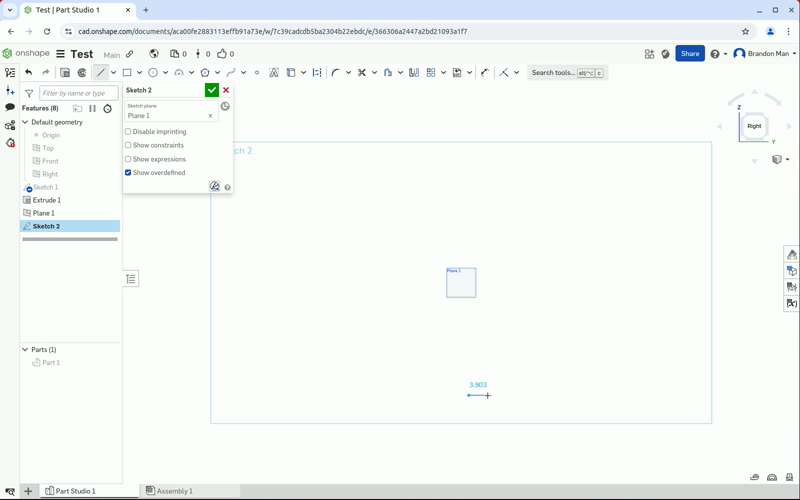
key_up(shift)
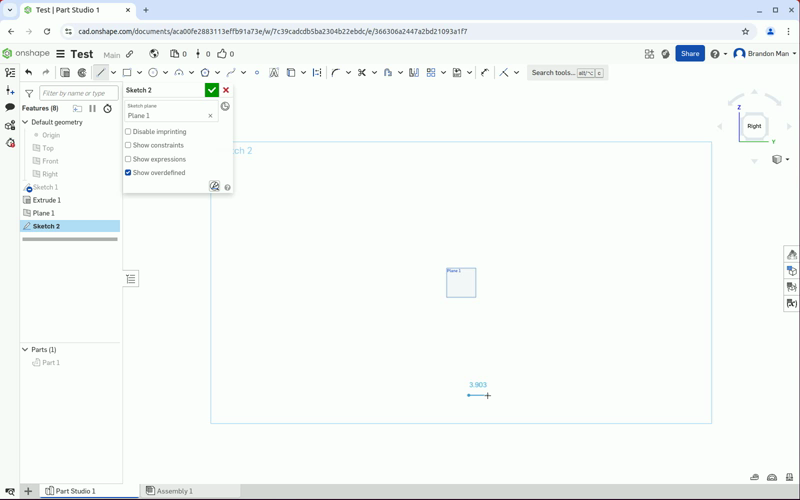
key_down(shift)
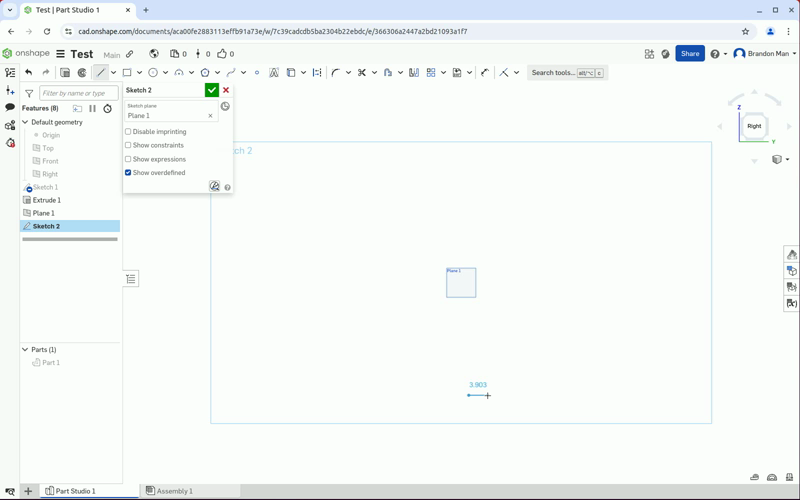
mouse_move(487, 171)
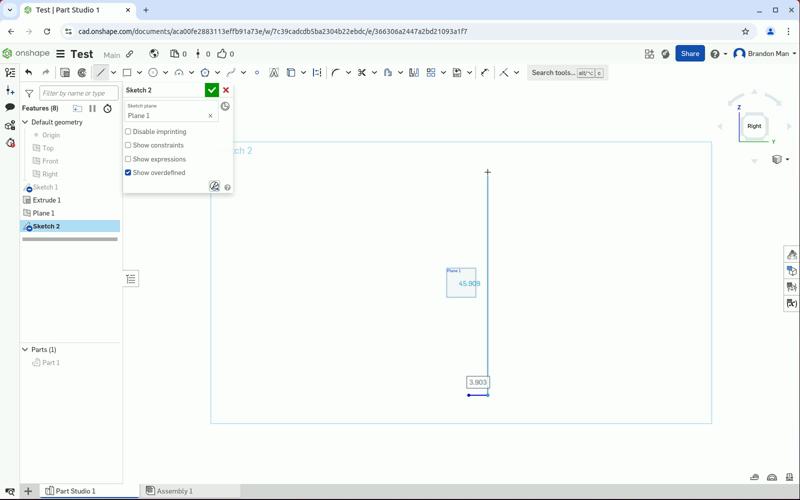
click(487, 171)
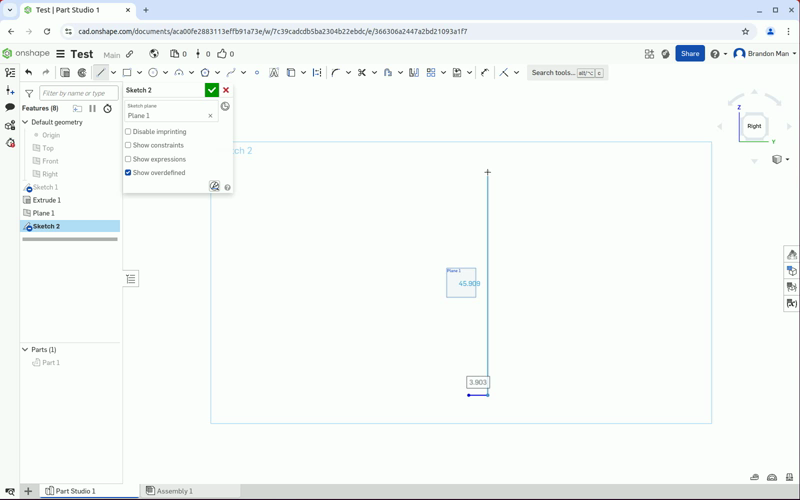
key_up(shift)
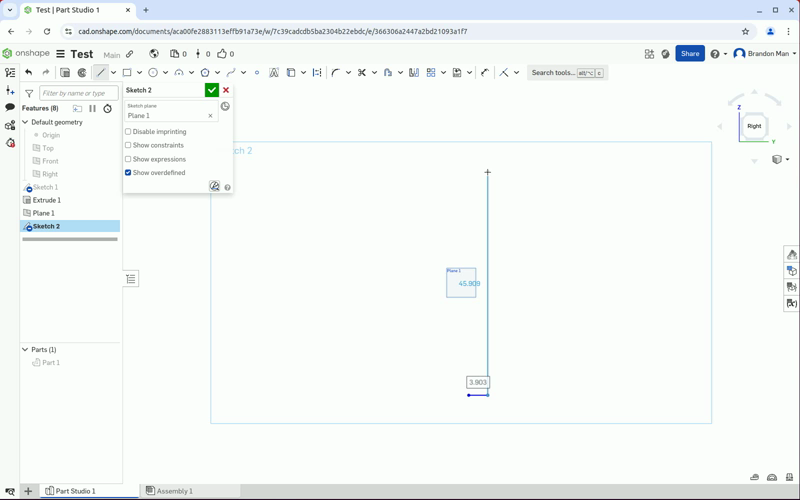
key_down(shift)
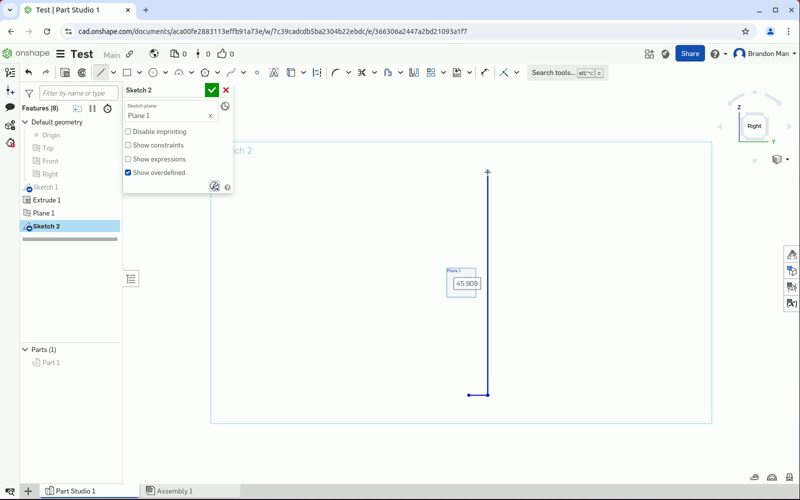
mouse_move(517, 171)
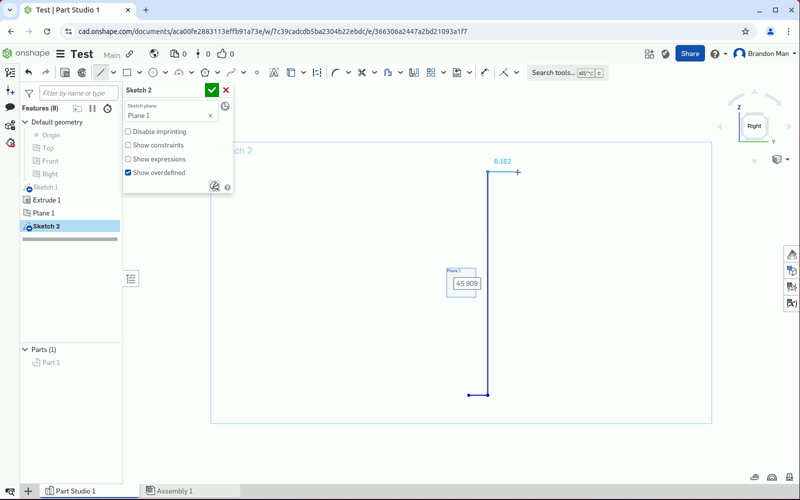
mouse_move(469, 171)
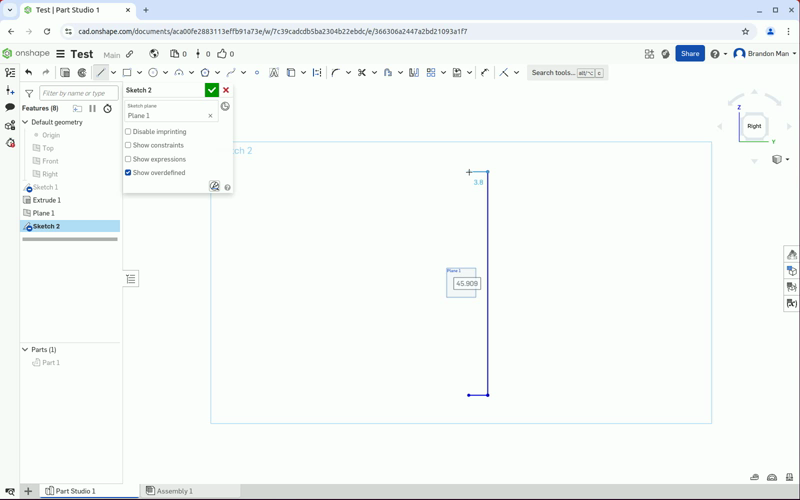
click(469, 171)
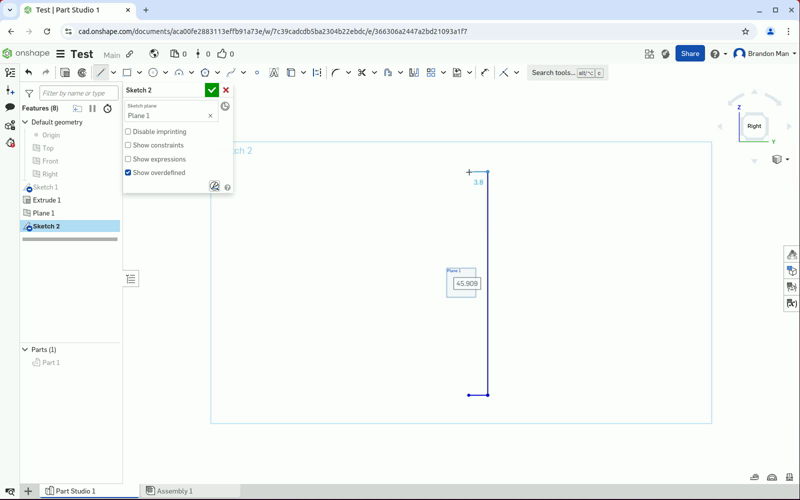
key_up(shift)
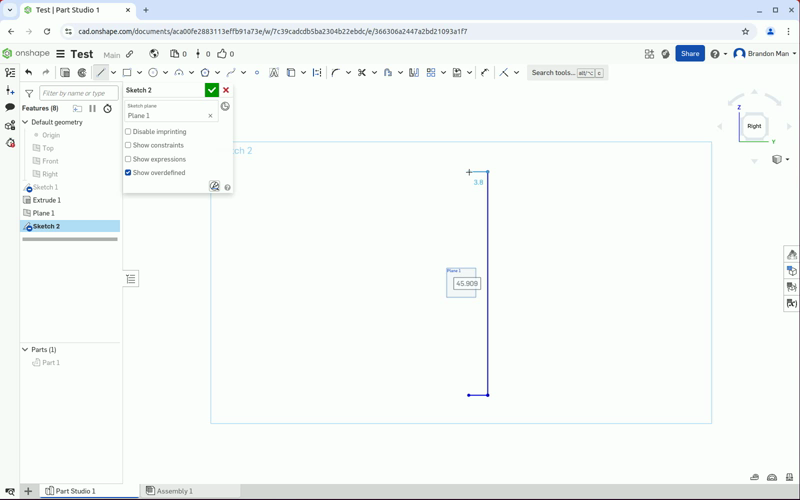
key_down(shift)
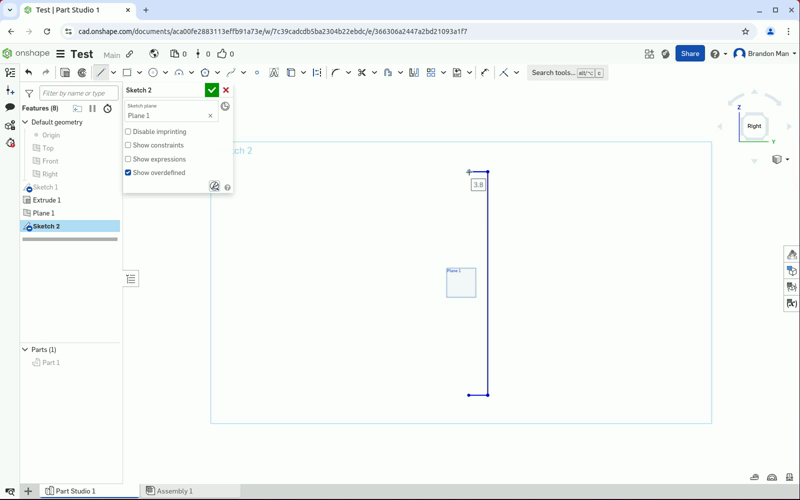
mouse_move(468, 395)
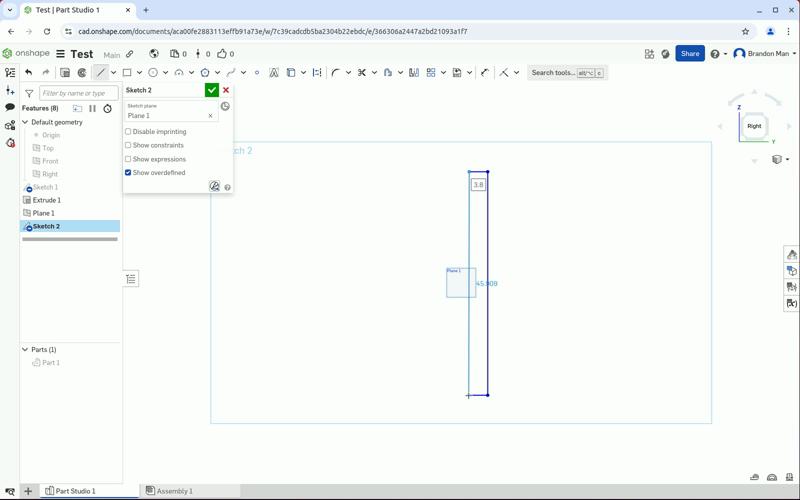
key_up(shift)
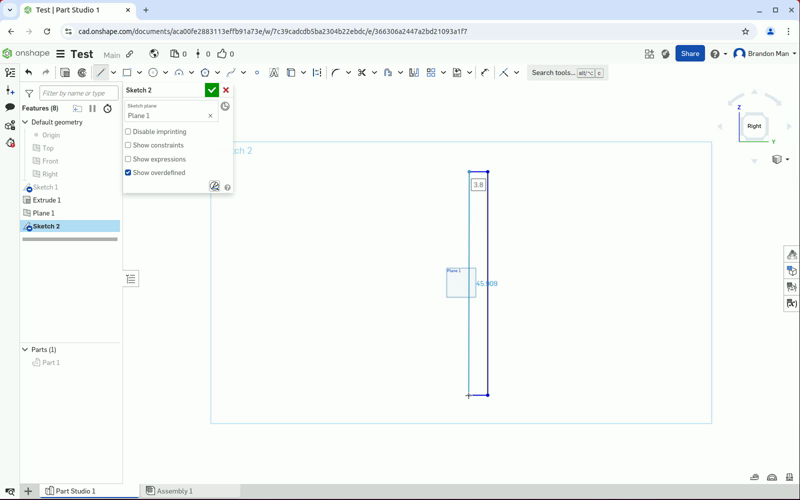
click(468, 395)
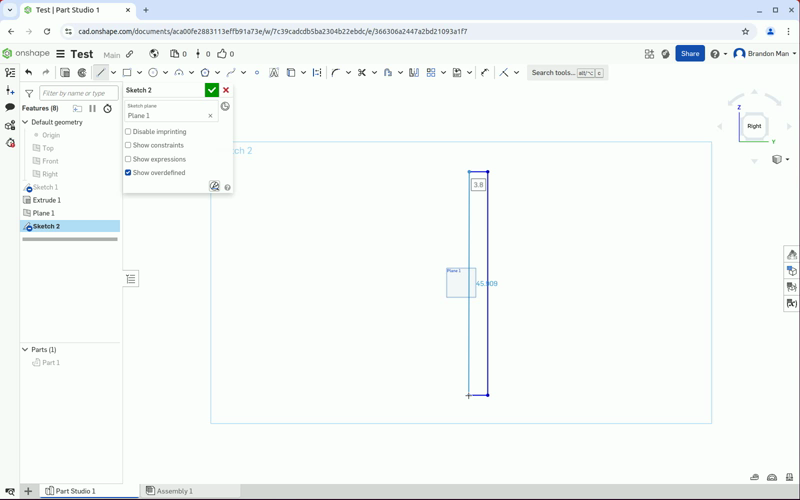
key(esc)
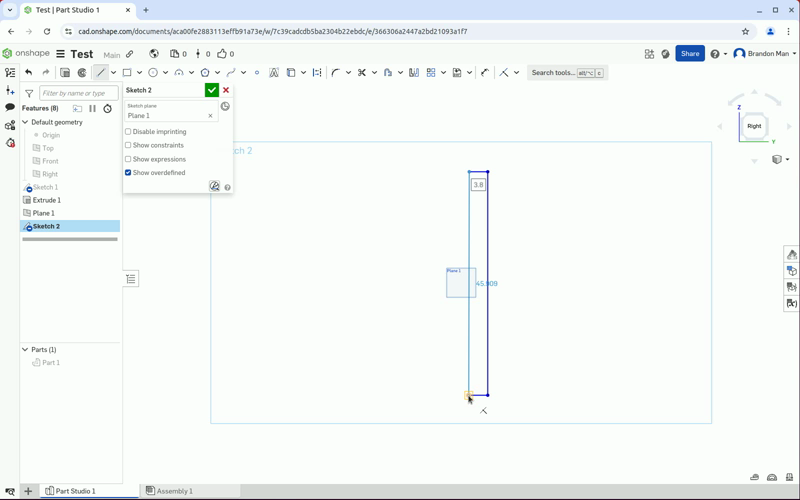
mouse_move(474, 211)
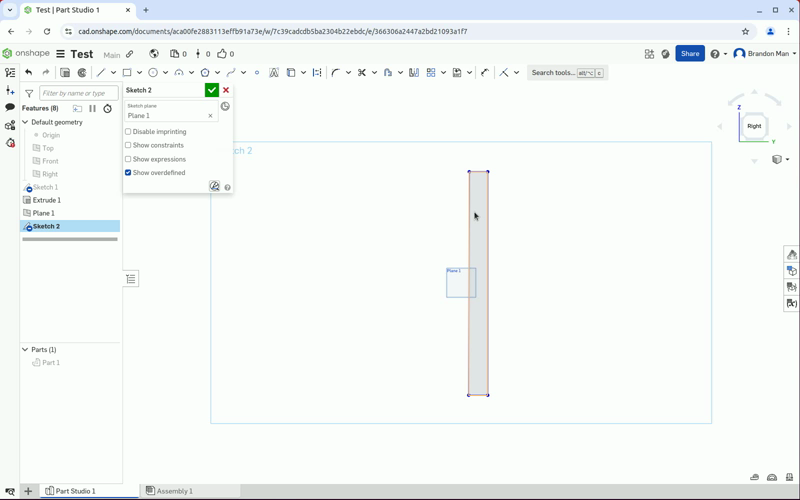
click(474, 211)
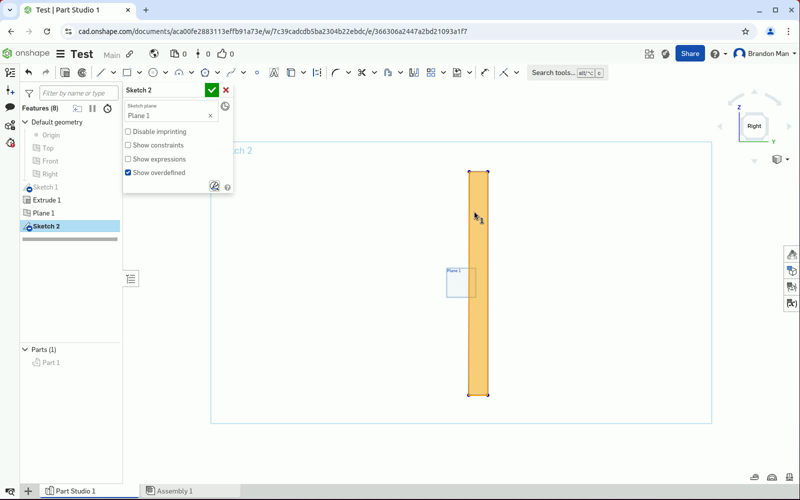
mouse_move(73, 352)
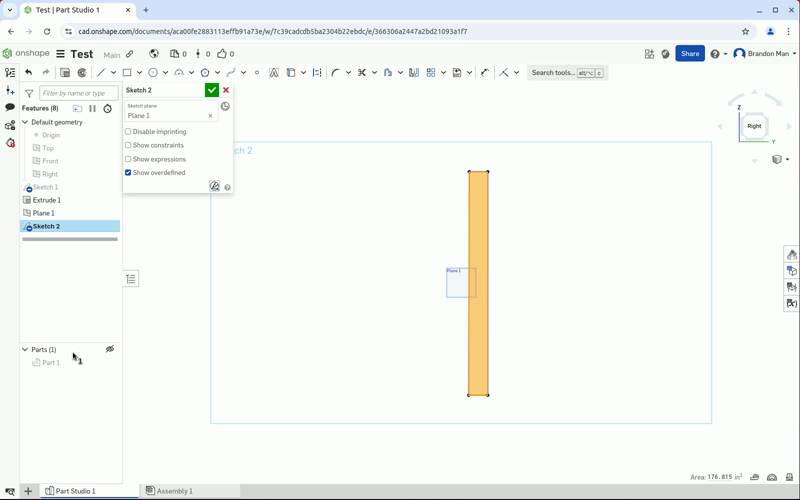
key(shift+y)
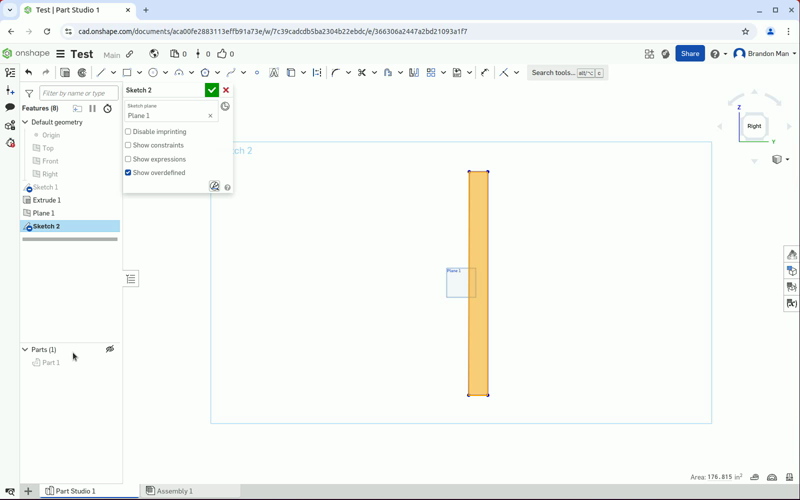
key(shift+e)
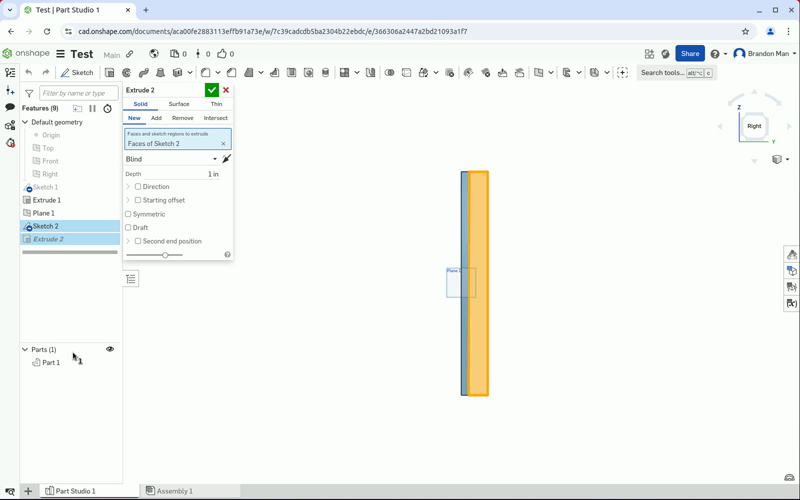
mouse_move(143, 106)
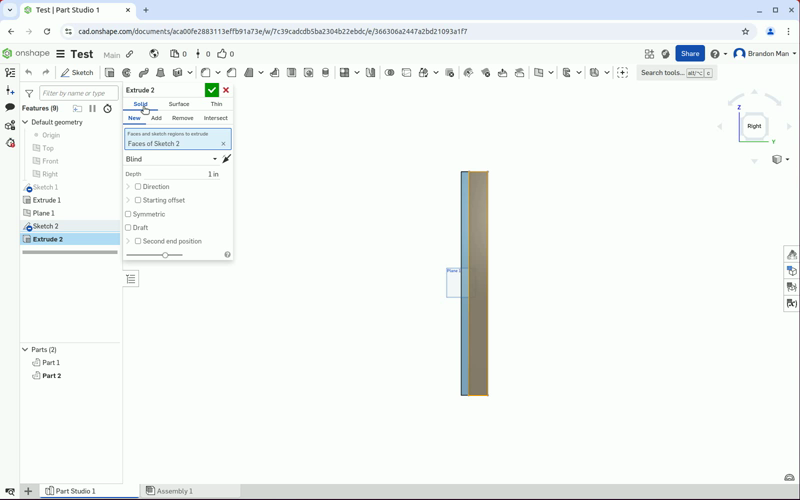
click(143, 106)
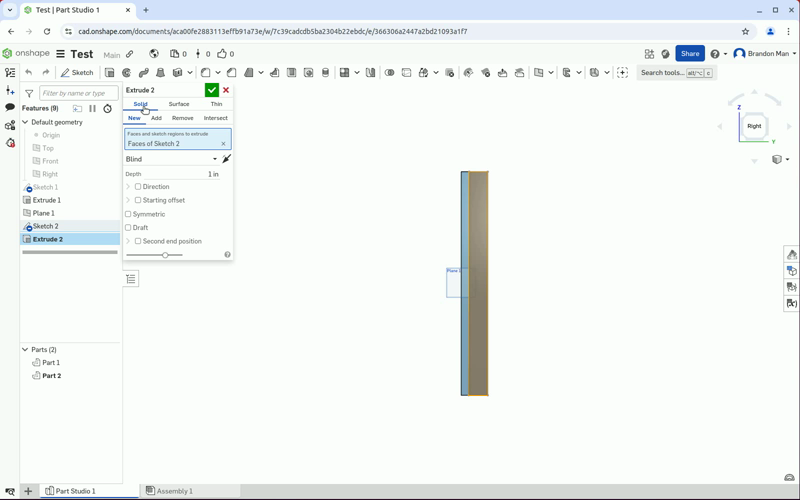
mouse_move(137, 120)
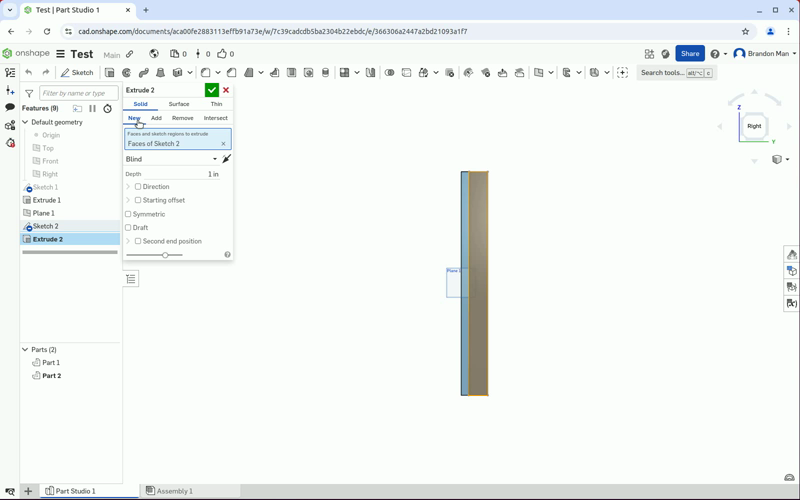
click(137, 120)
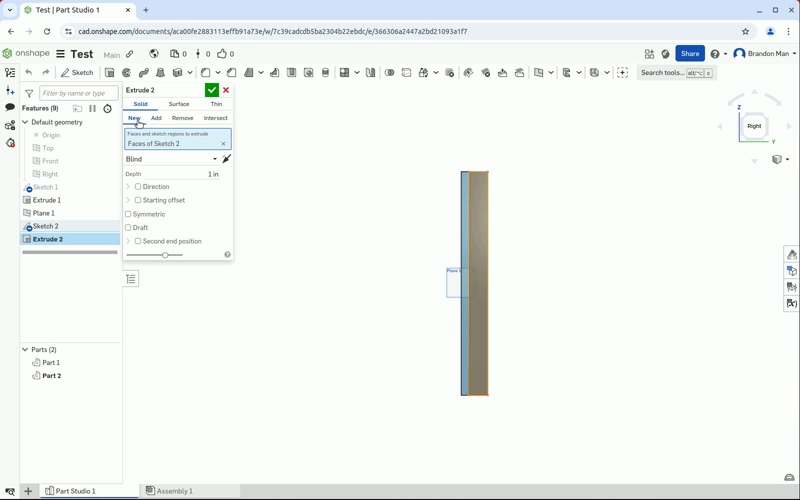
key(tab, 4)
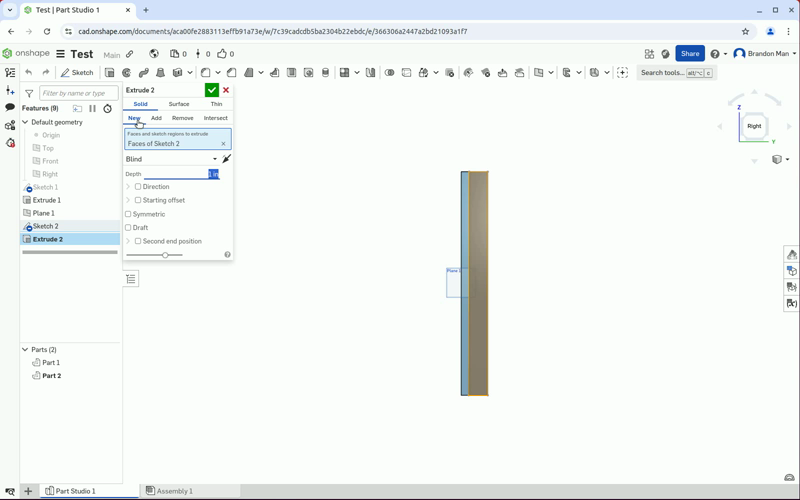
text(-1.685)
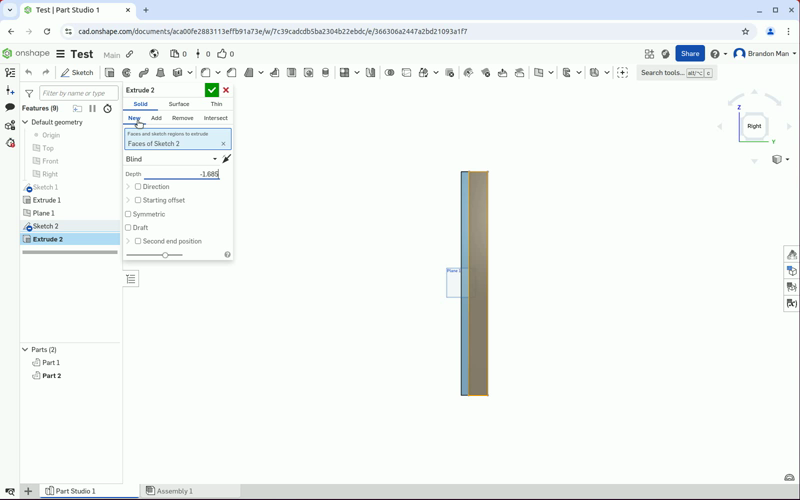
key(enter)
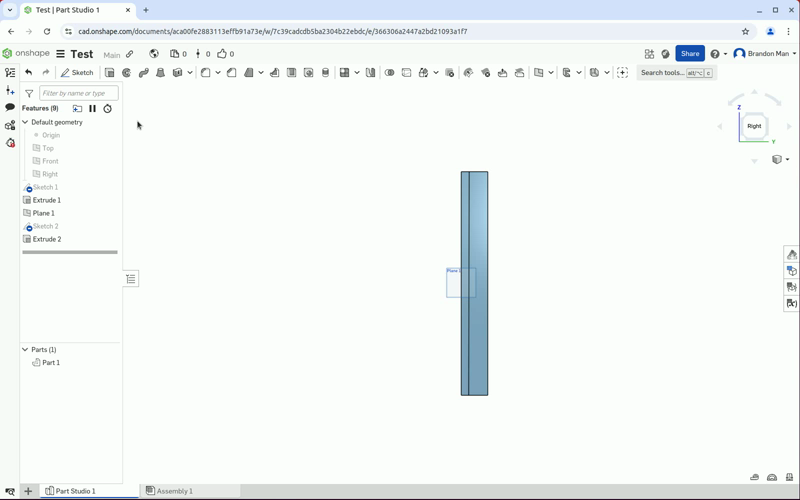
key(shift+h)
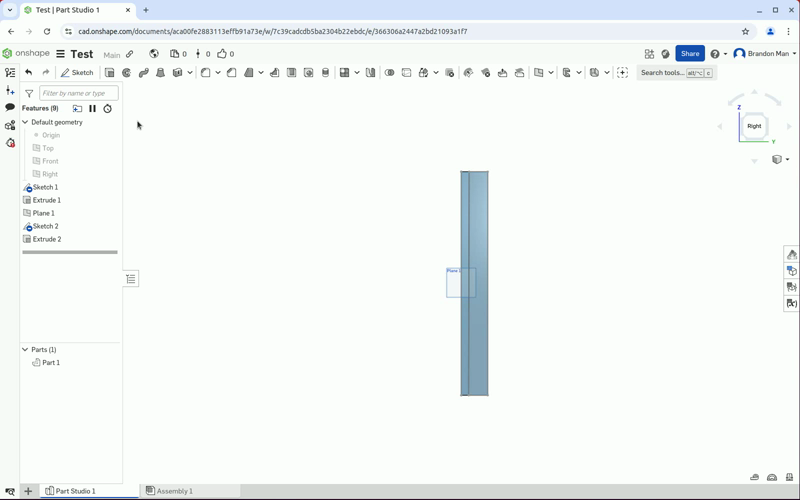
key(shift+h)
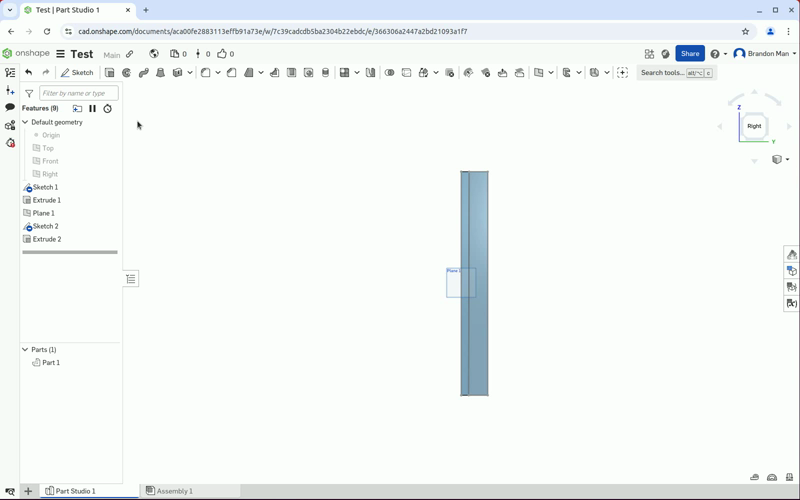
key(shift+7)
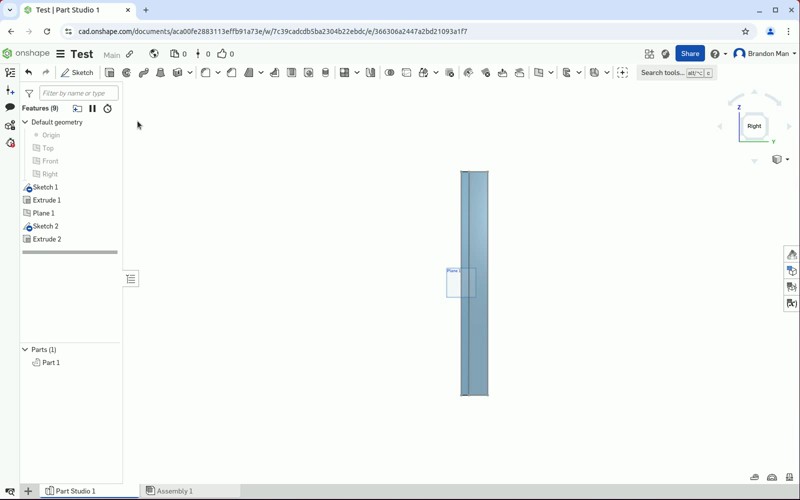
key(right, 2)
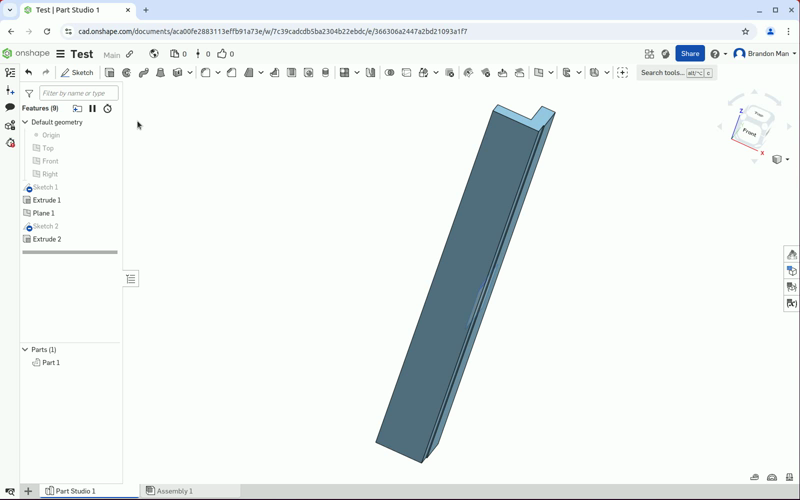
key(down, 2)
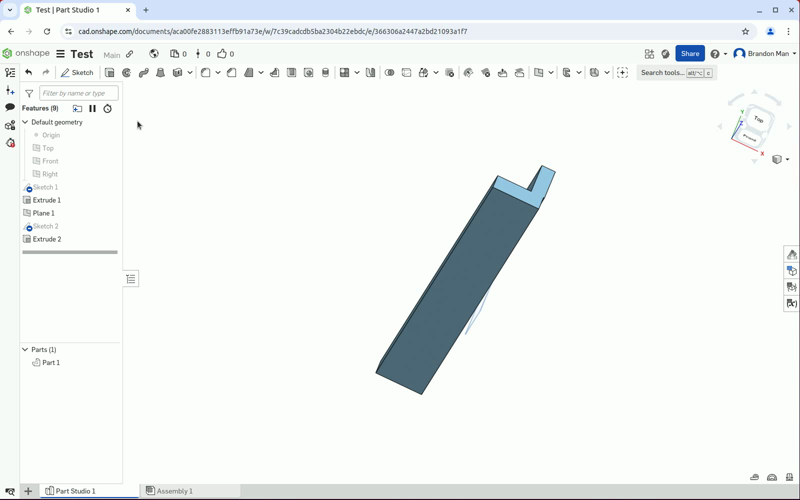
key(up, 2)
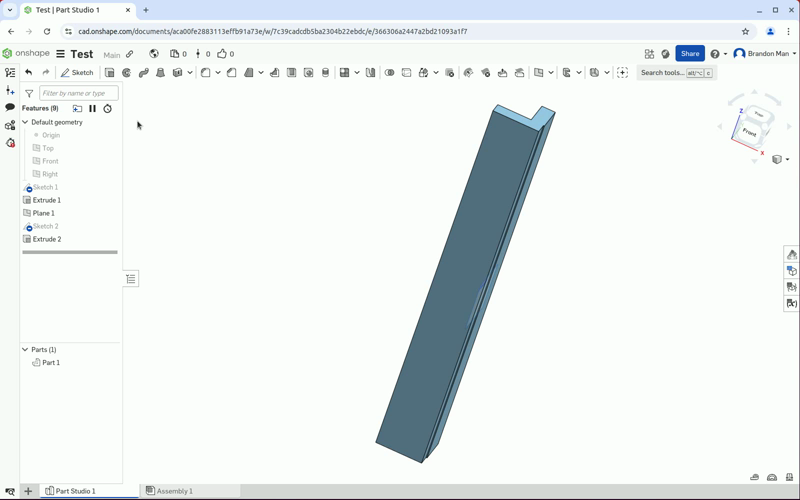
key(left, 2)
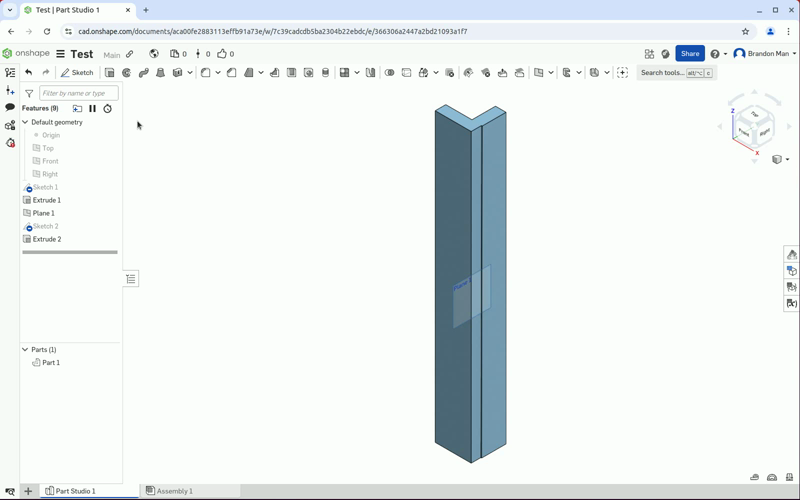
mouse_move(73, 189)
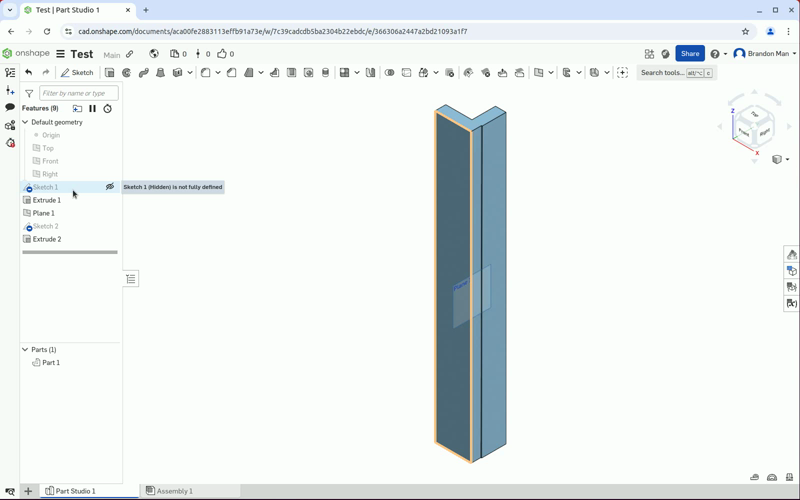
click(73, 189)